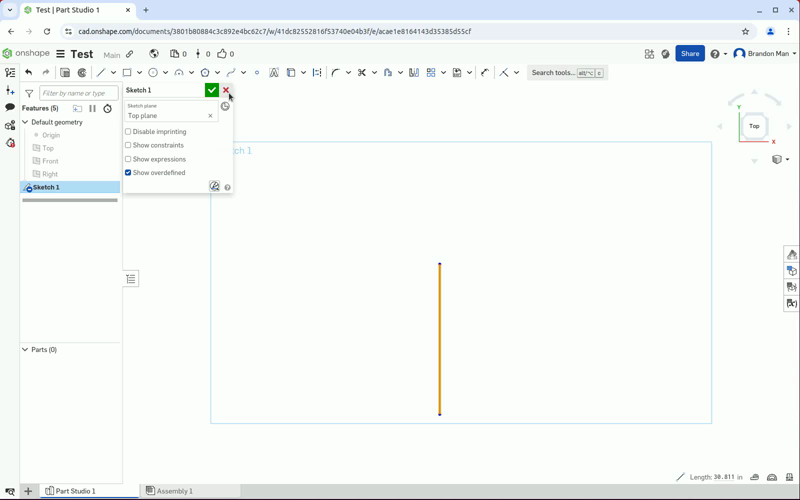
key(shift+h)
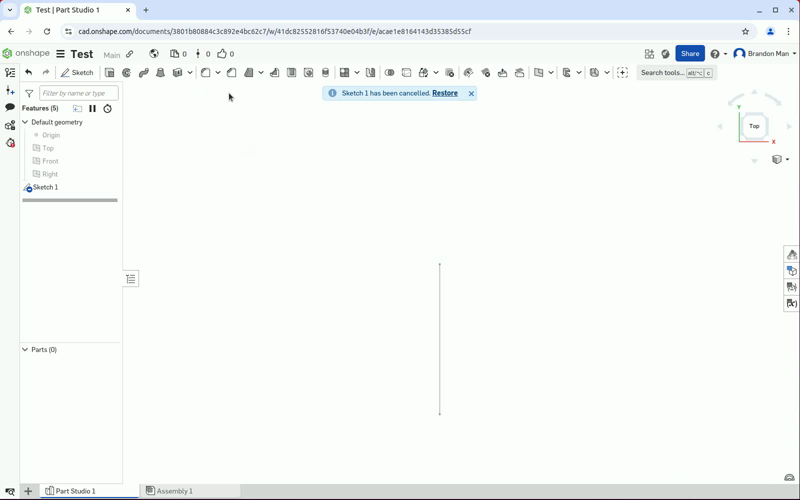
key(shift+s)
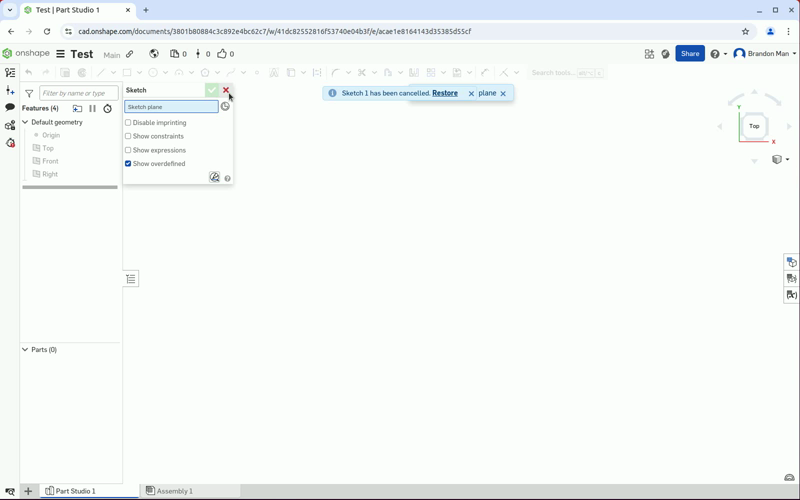
mouse_move(73, 150)
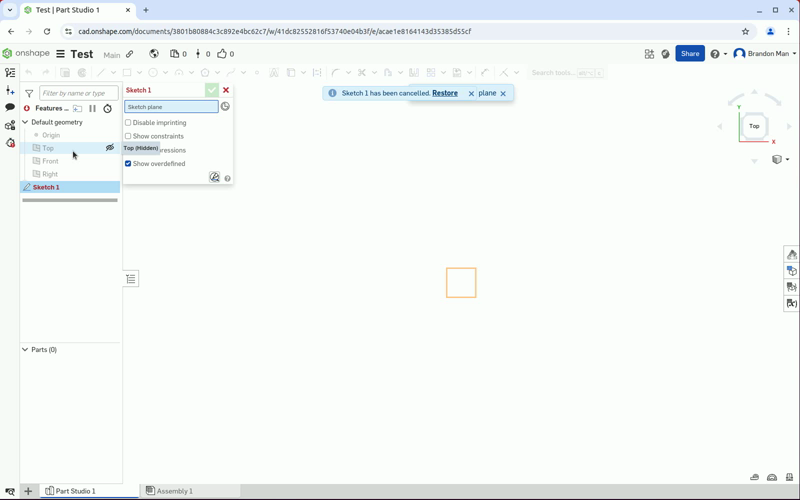
click(73, 150)
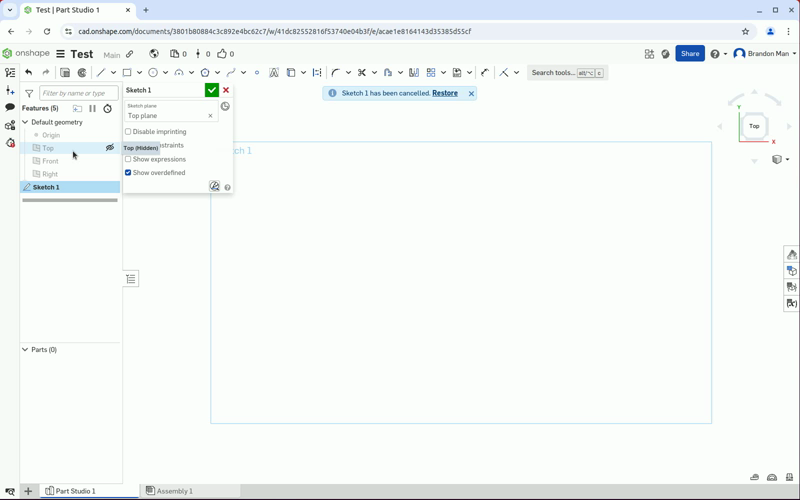
mouse_move(73, 352)
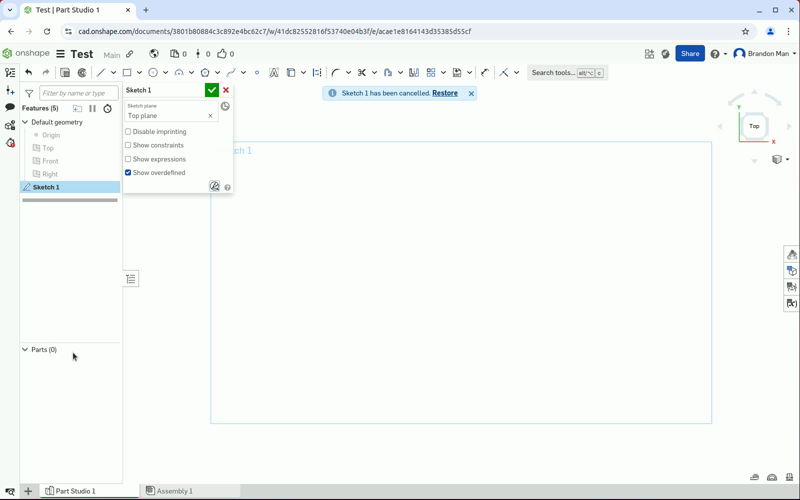
key(y)
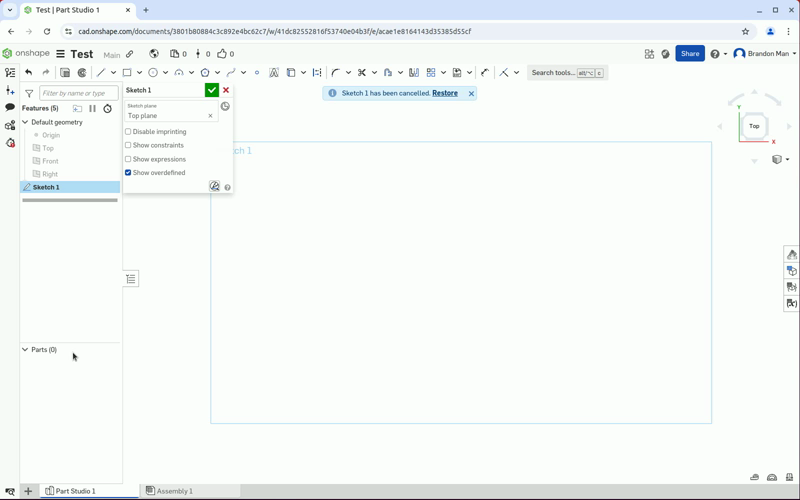
key(l)
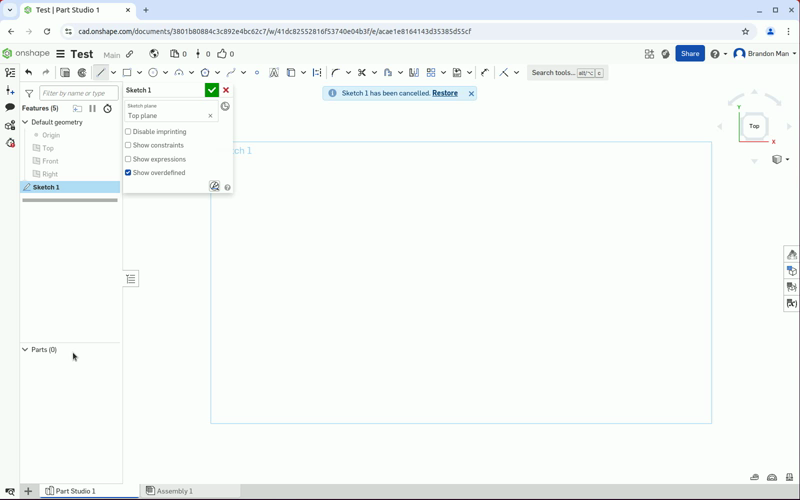
key_down(shift)
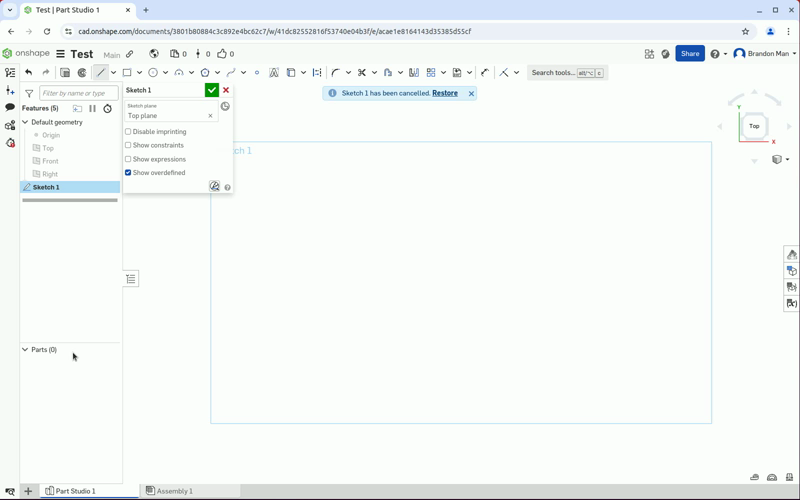
mouse_move(348, 354)
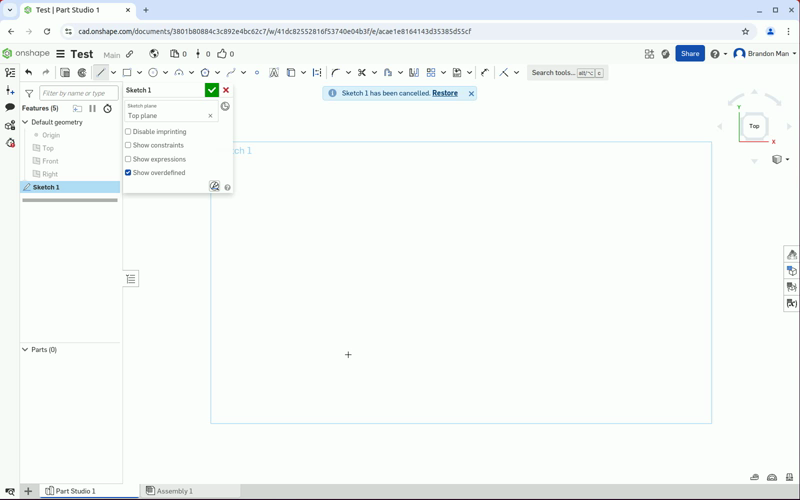
click(348, 354)
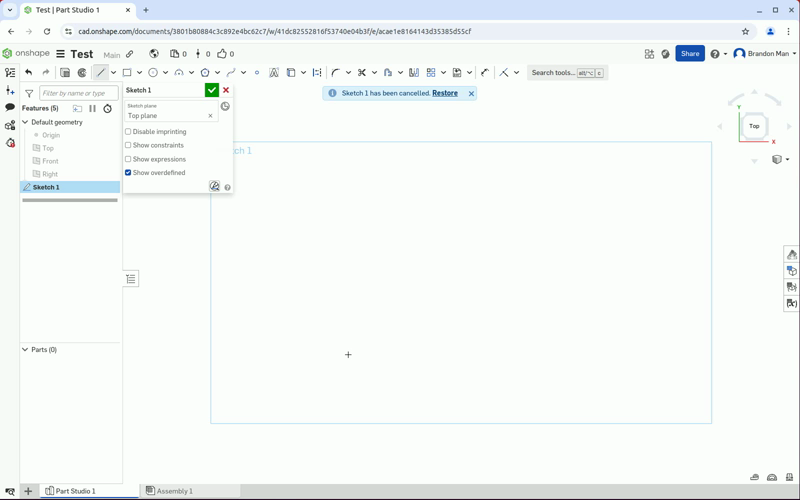
key_up(shift)
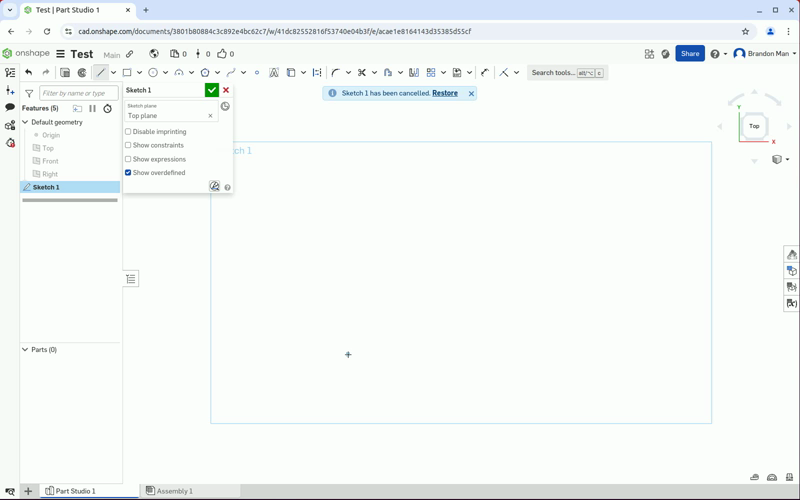
key_down(shift)
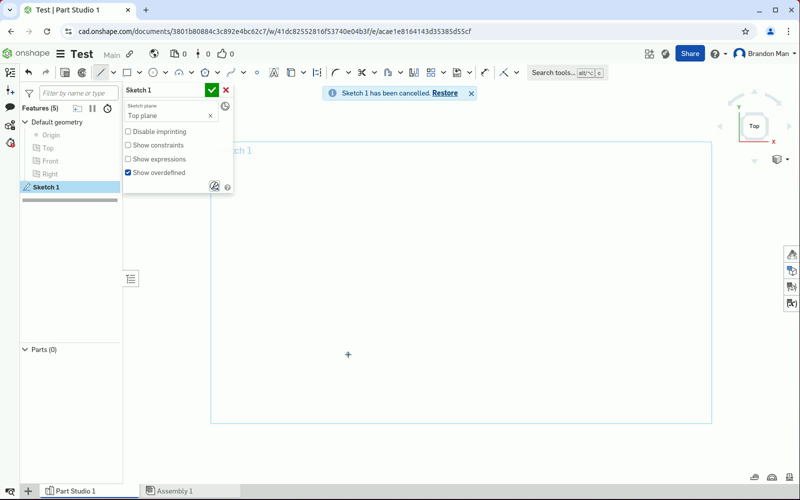
mouse_move(378, 354)
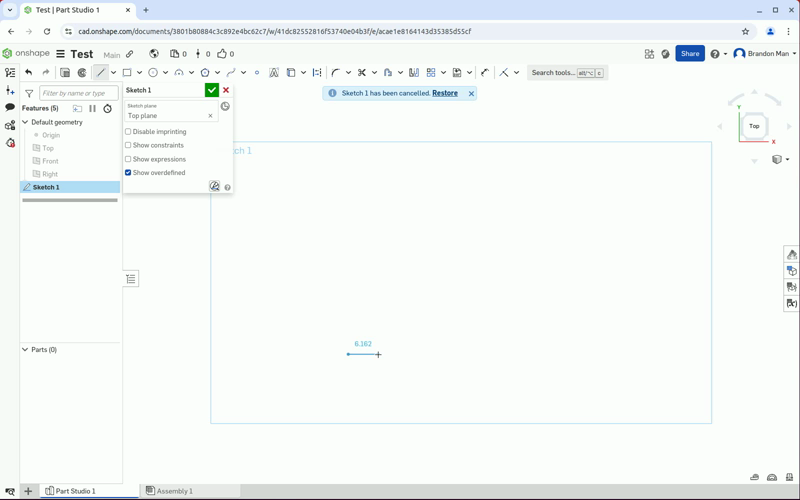
mouse_move(379, 354)
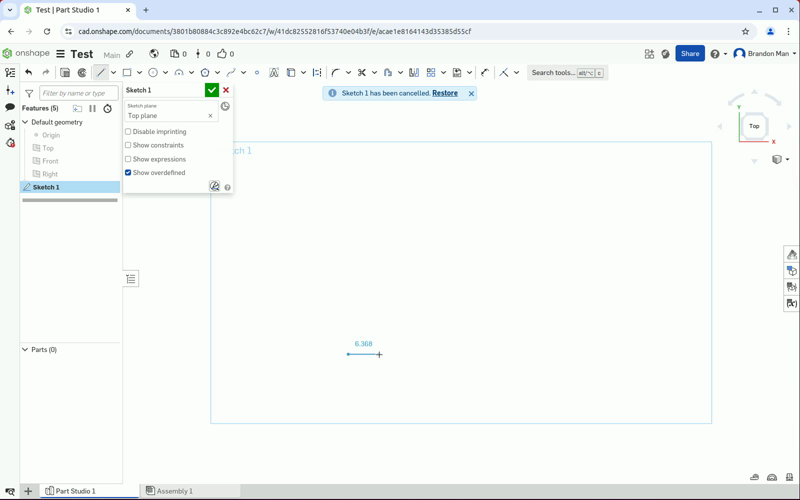
click(379, 354)
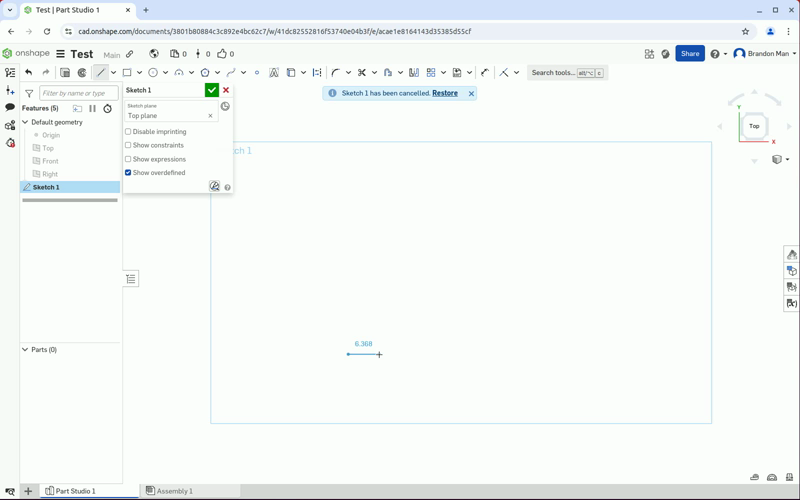
key_up(shift)
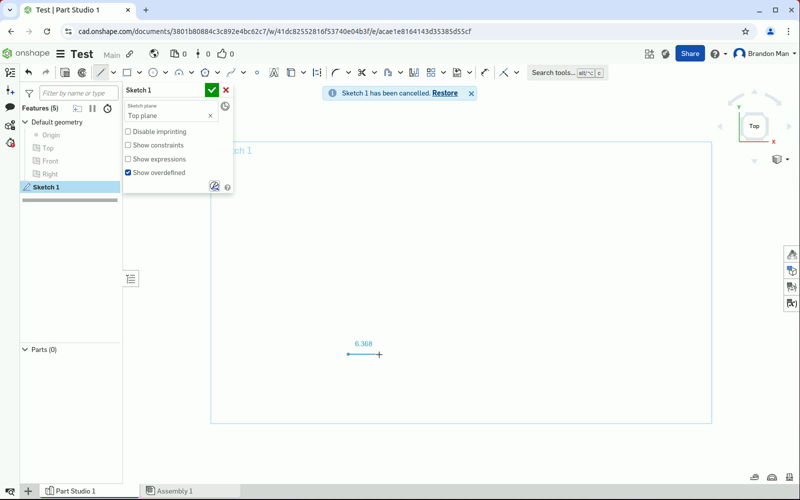
key_down(shift)
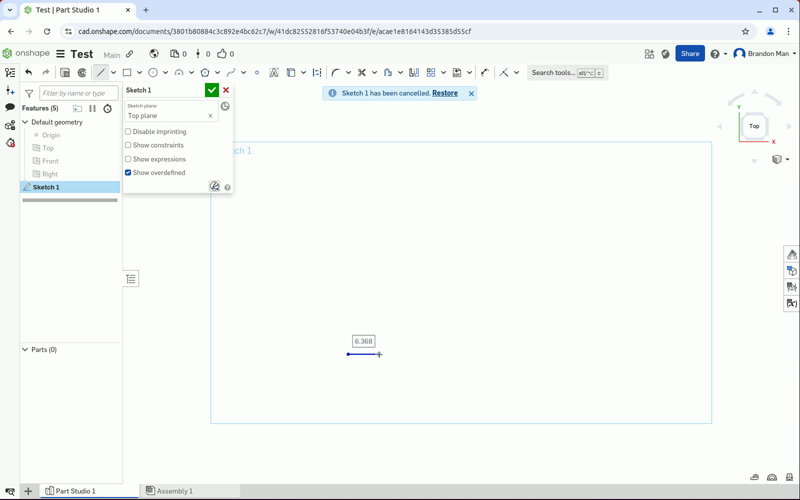
mouse_move(409, 354)
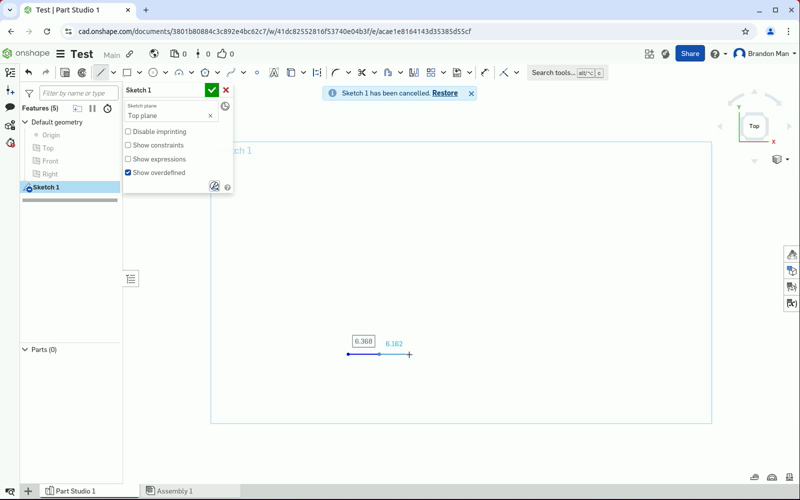
mouse_move(379, 369)
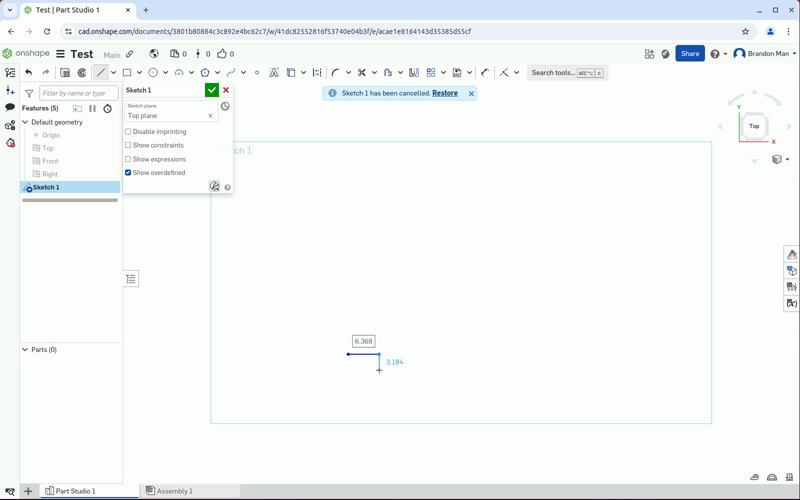
click(379, 369)
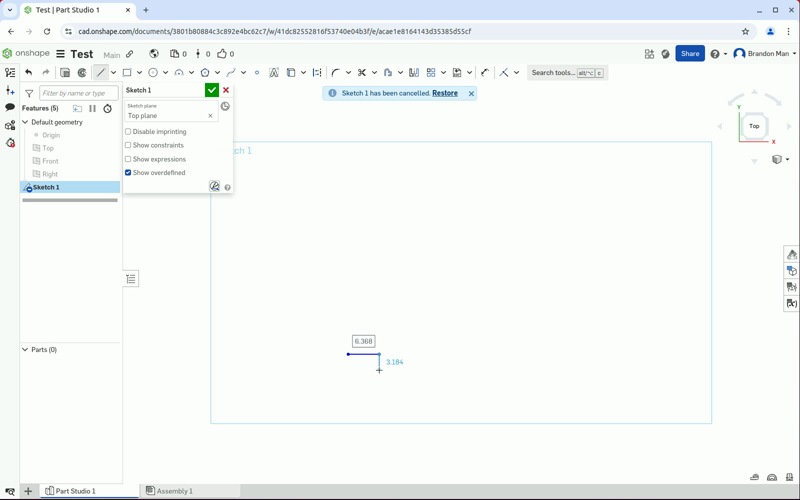
key_up(shift)
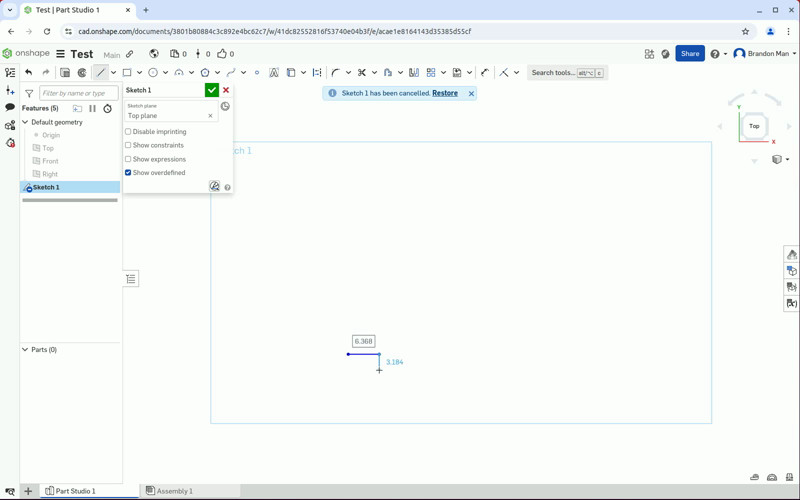
key_down(shift)
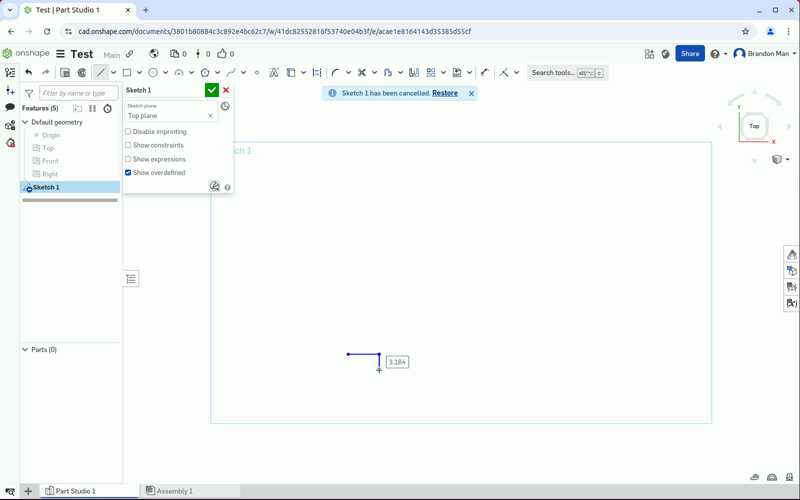
mouse_move(495, 369)
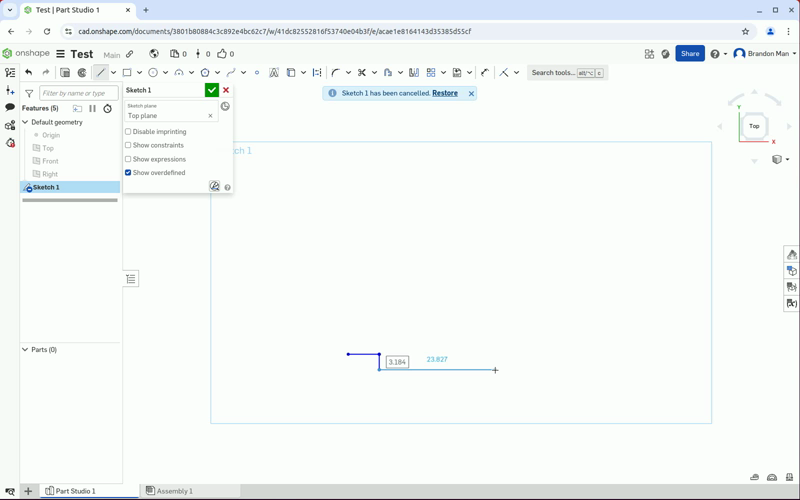
click(495, 369)
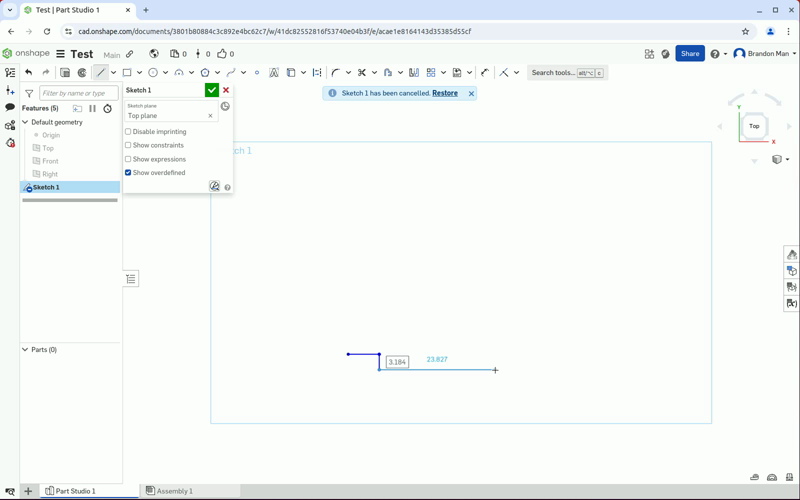
key_up(shift)
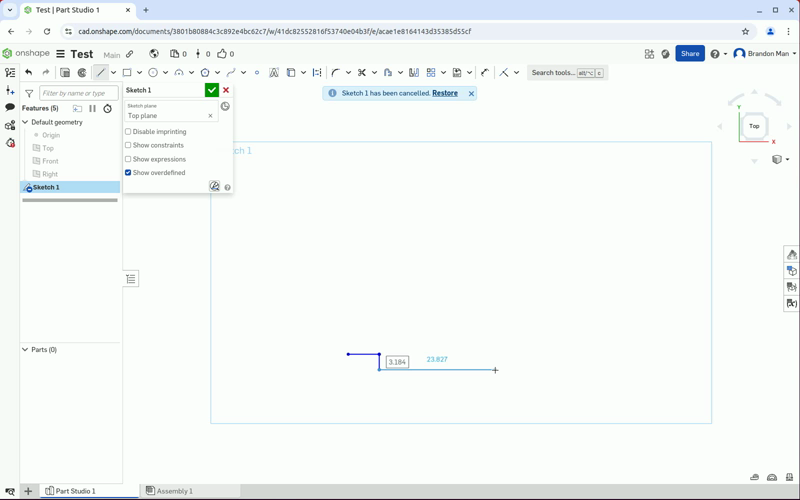
key_down(shift)
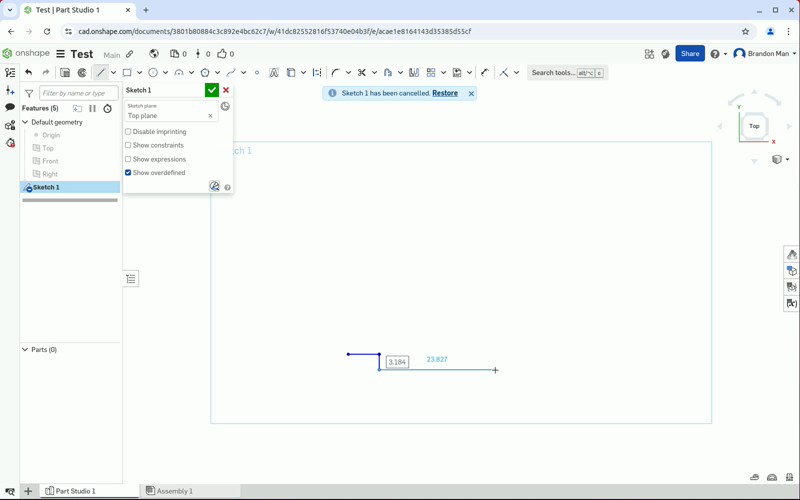
mouse_move(525, 369)
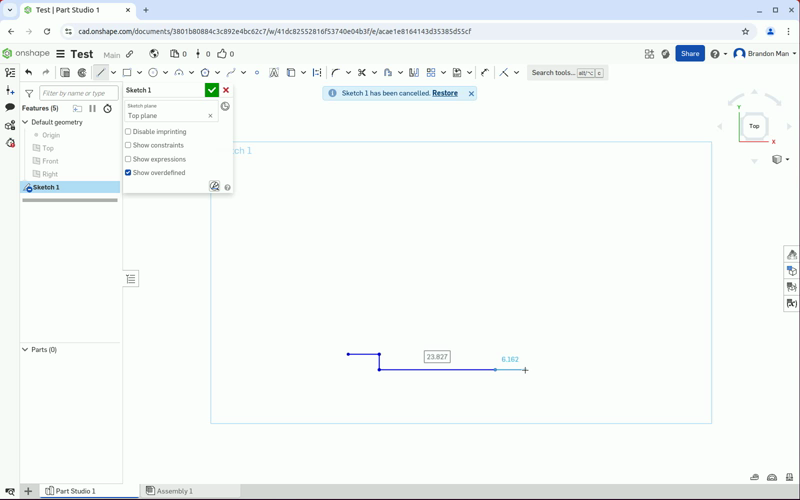
mouse_move(495, 354)
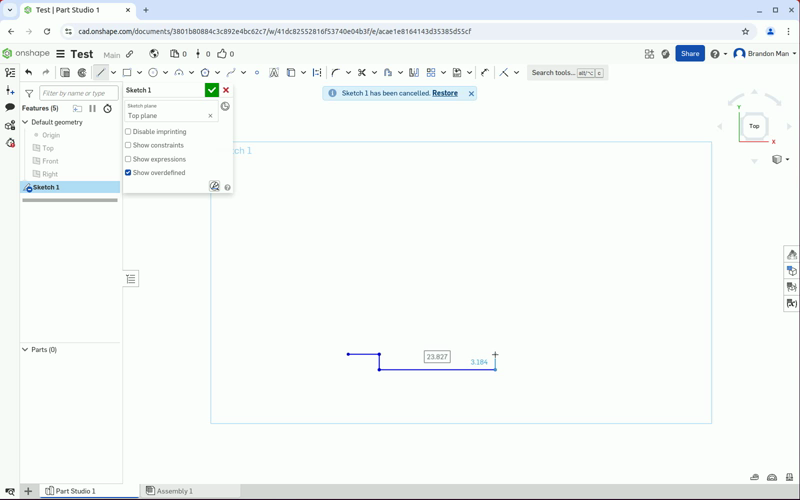
click(495, 354)
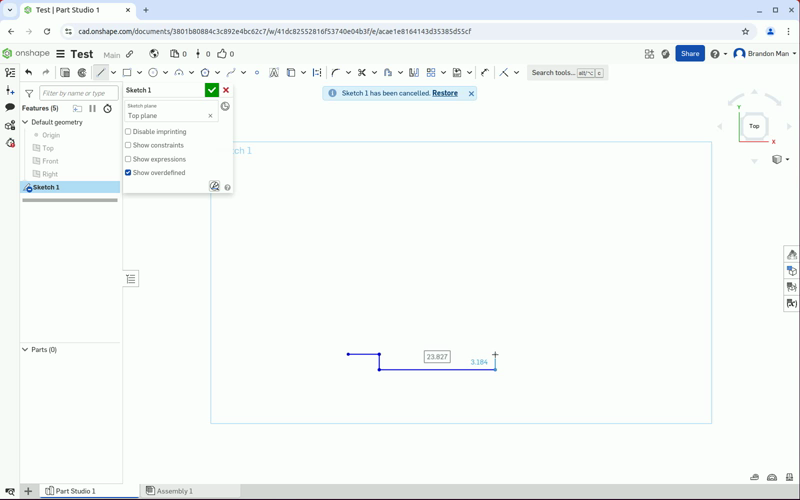
key_up(shift)
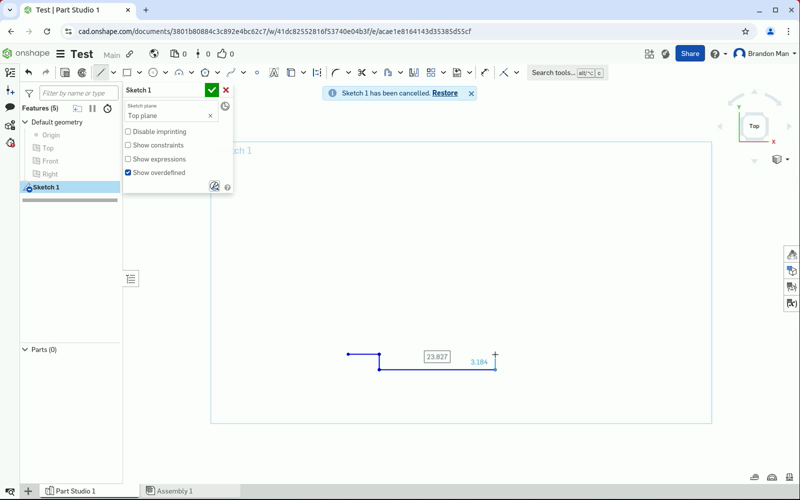
key_down(shift)
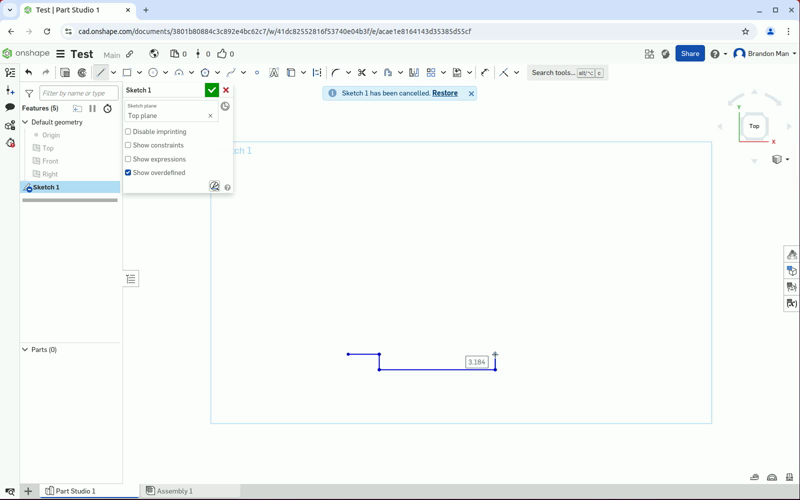
mouse_move(525, 354)
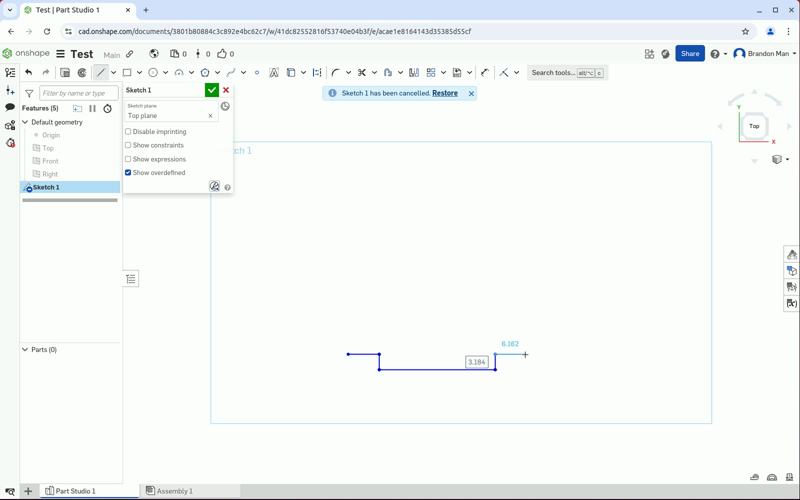
mouse_move(531, 354)
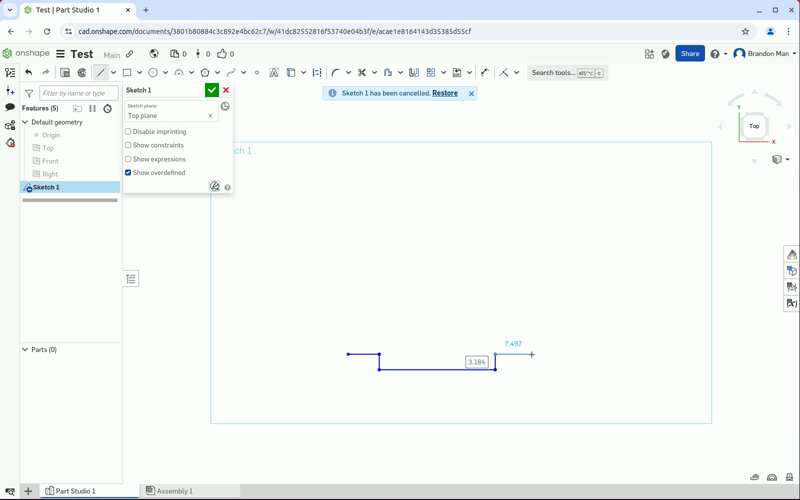
click(531, 354)
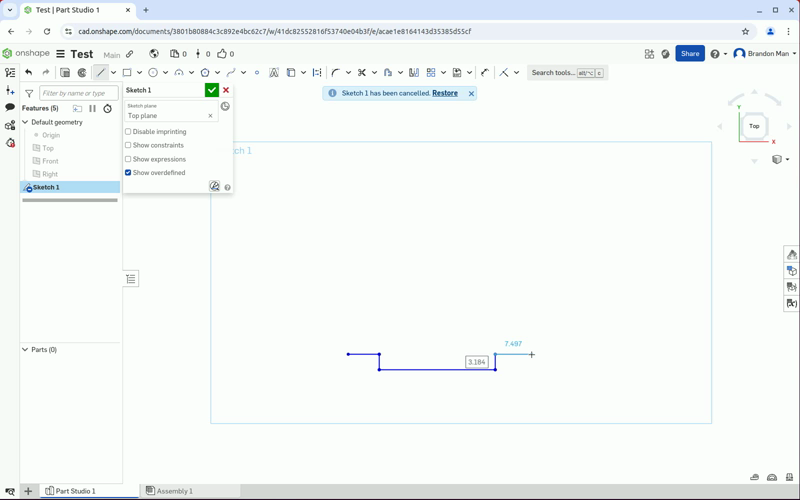
key_up(shift)
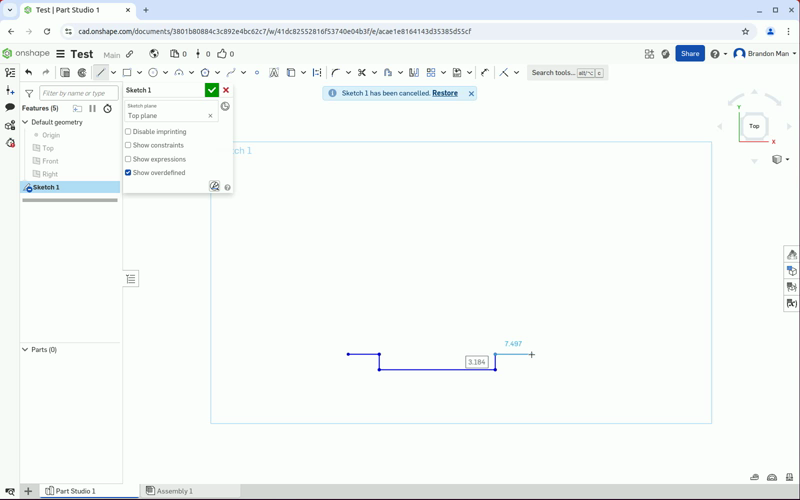
key_down(shift)
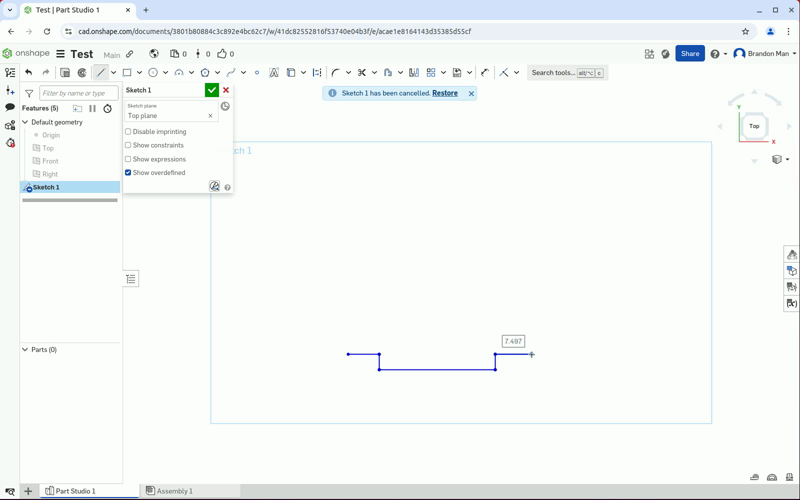
mouse_move(531, 186)
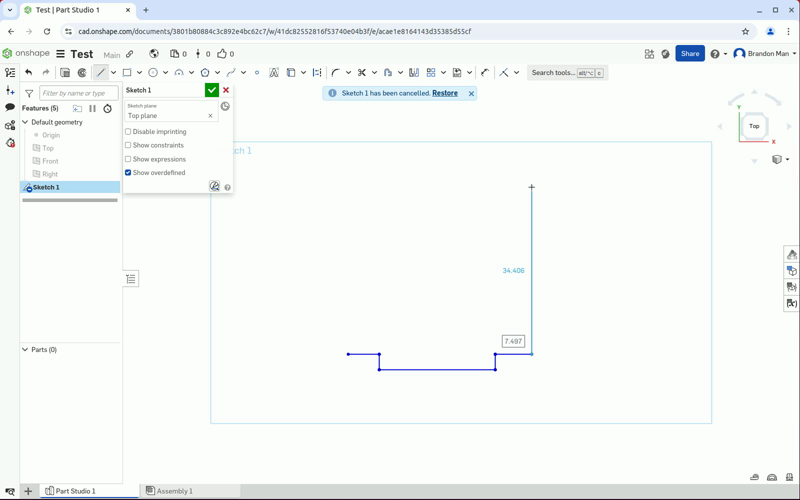
click(531, 186)
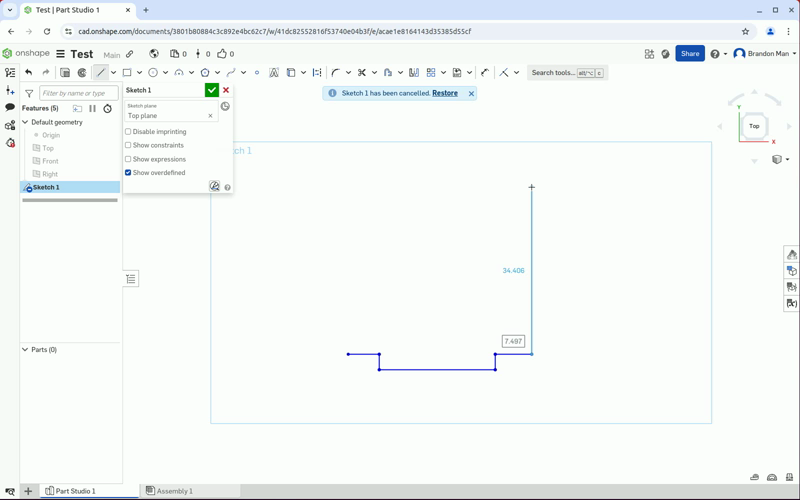
key_up(shift)
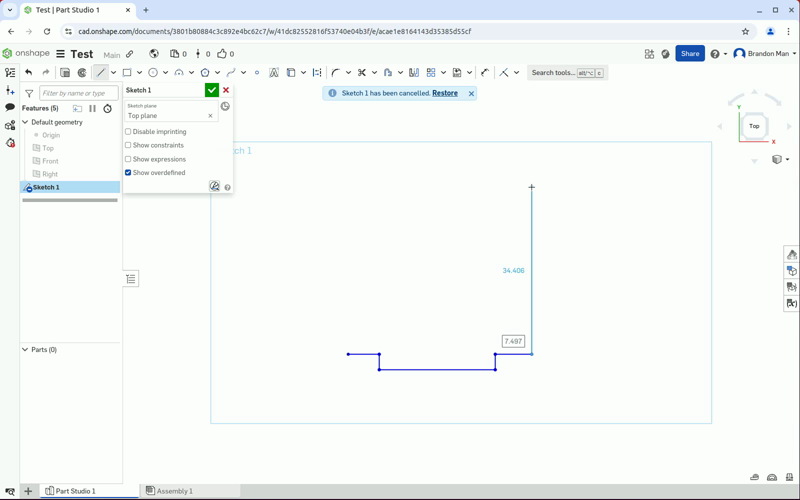
key_down(shift)
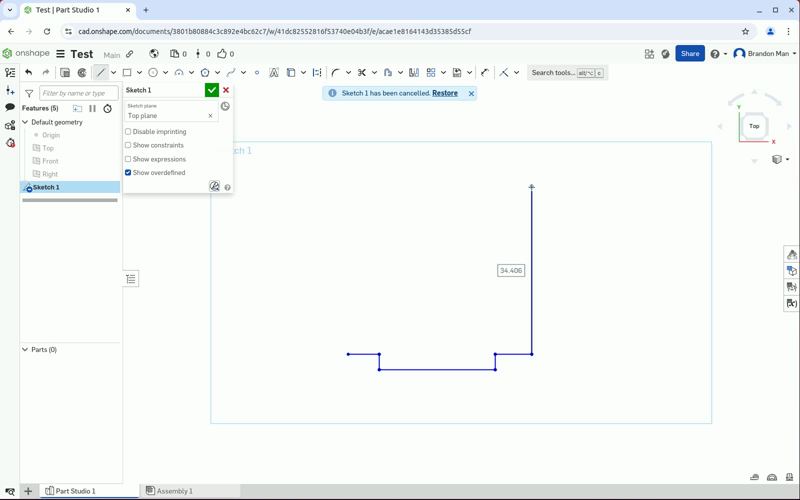
mouse_move(348, 186)
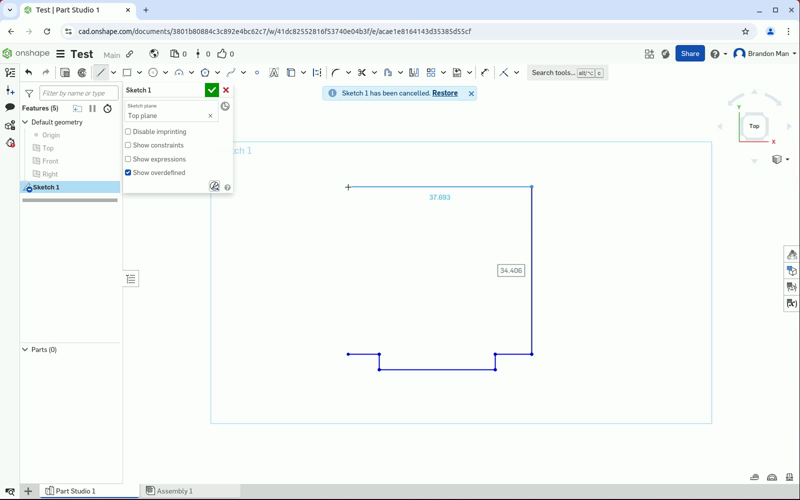
click(348, 186)
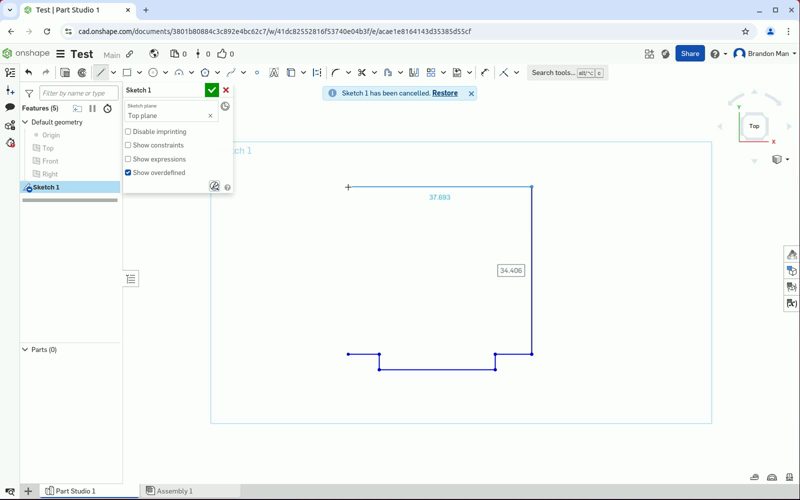
key_up(shift)
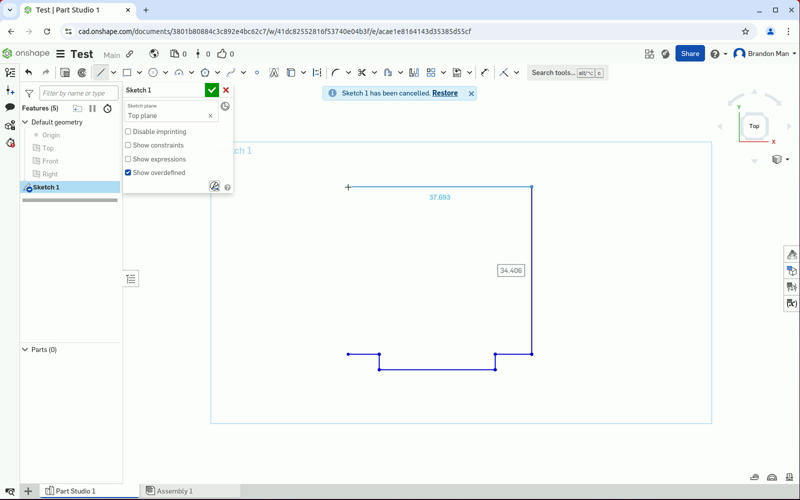
key_down(shift)
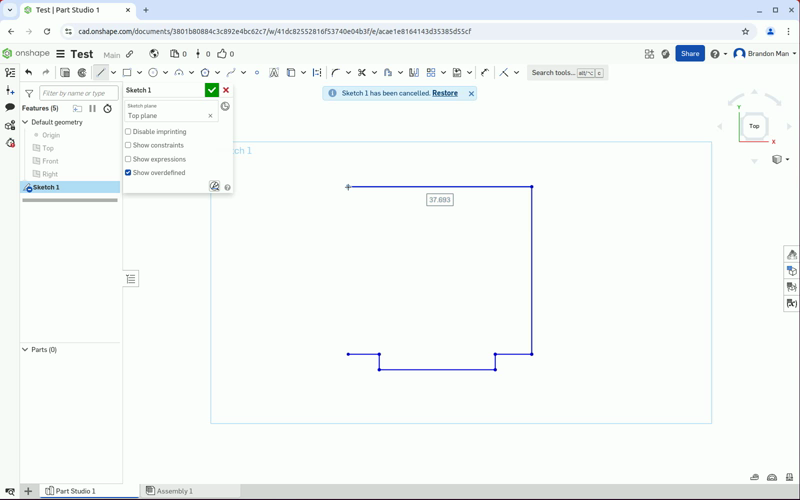
mouse_move(348, 354)
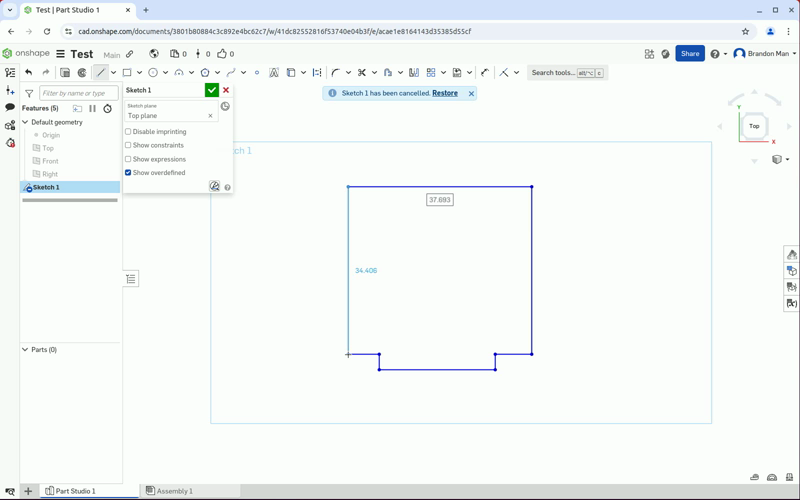
key_up(shift)
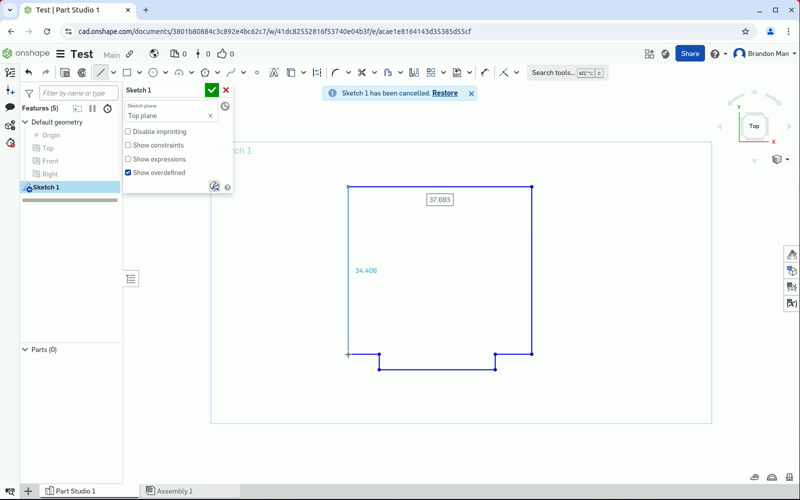
click(348, 354)
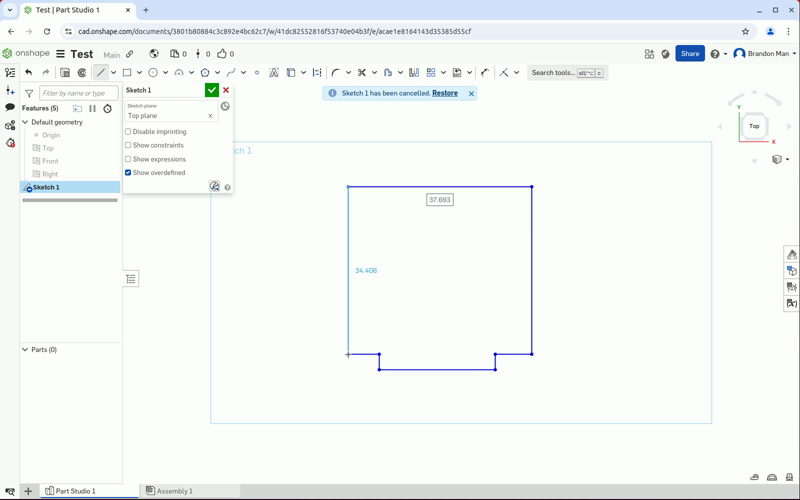
key(esc)
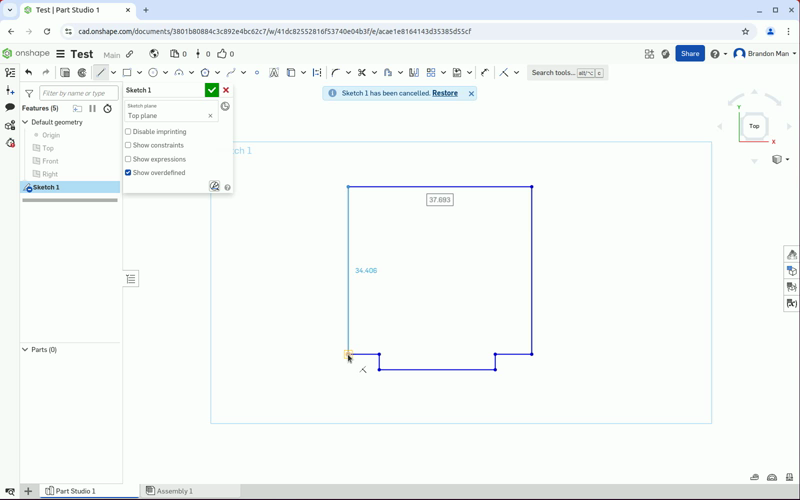
mouse_move(504, 209)
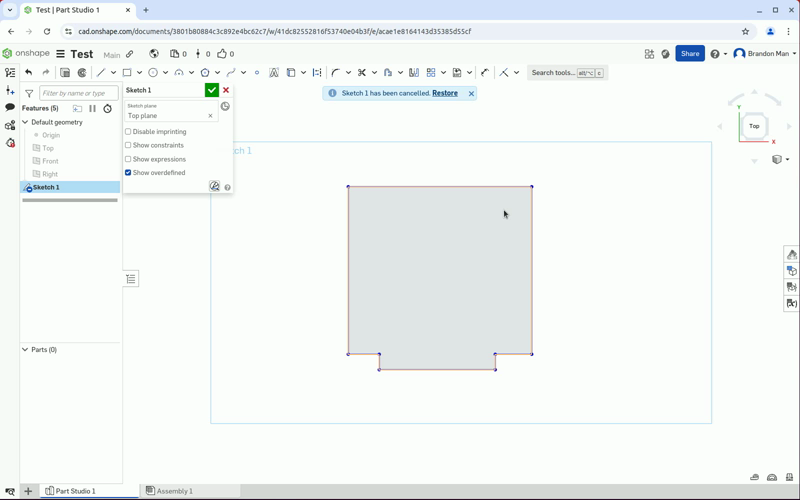
click(504, 209)
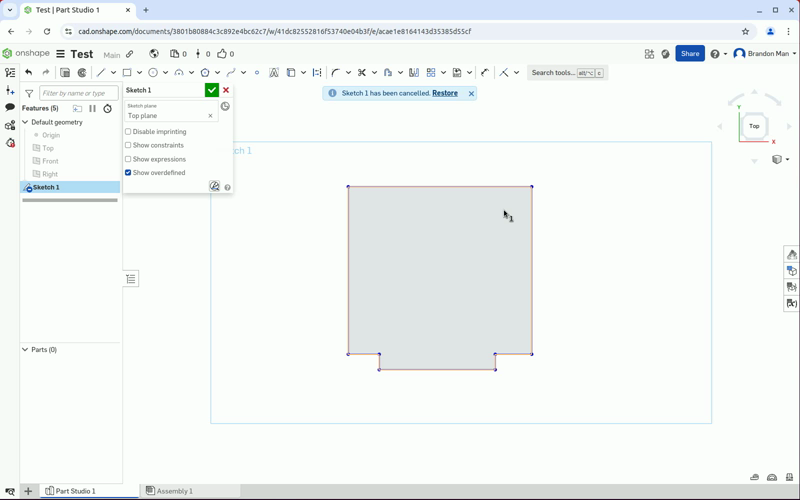
mouse_move(73, 352)
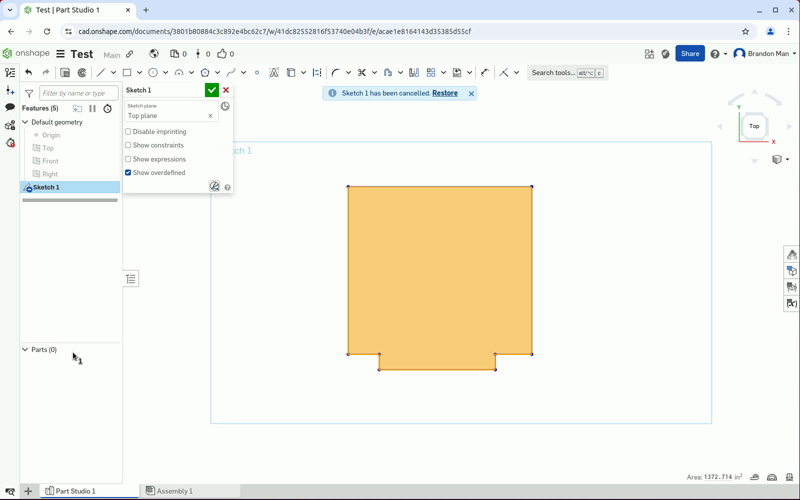
key(shift+y)
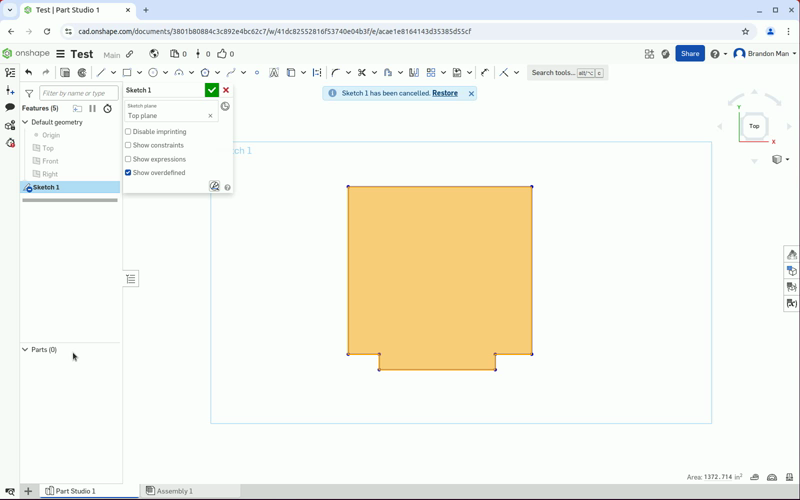
key(shift+e)
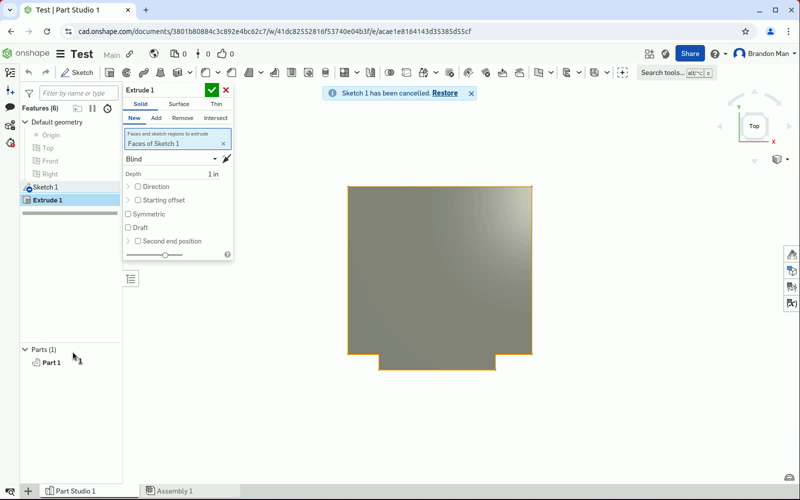
mouse_move(143, 106)
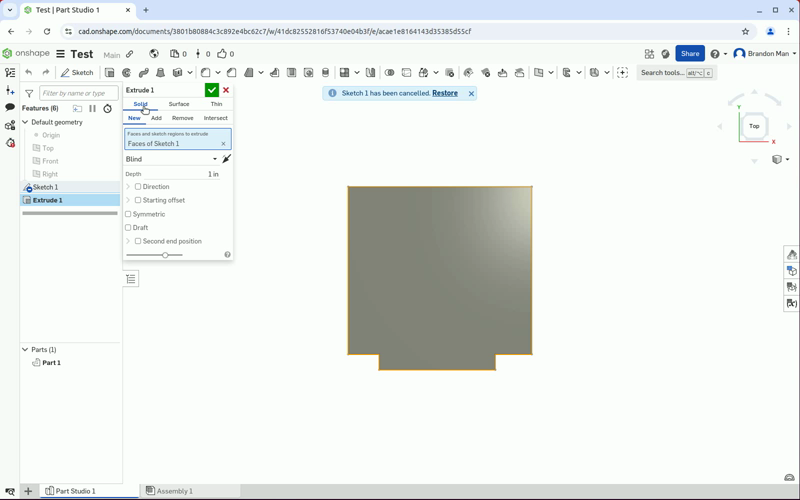
click(143, 106)
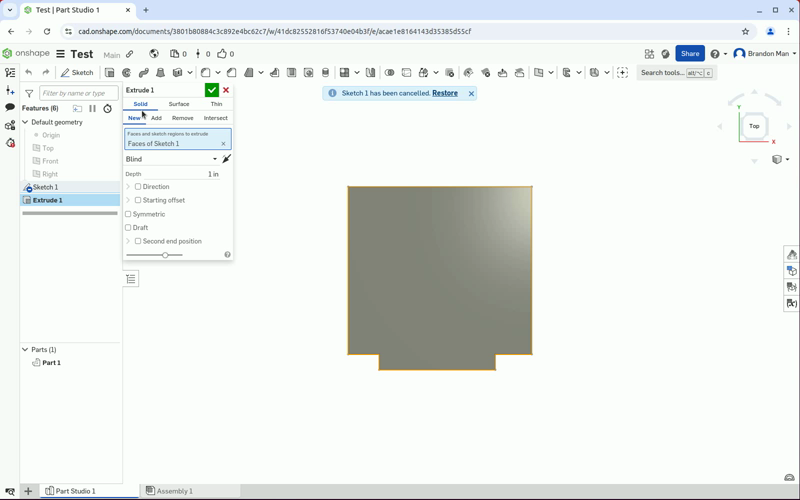
mouse_move(137, 120)
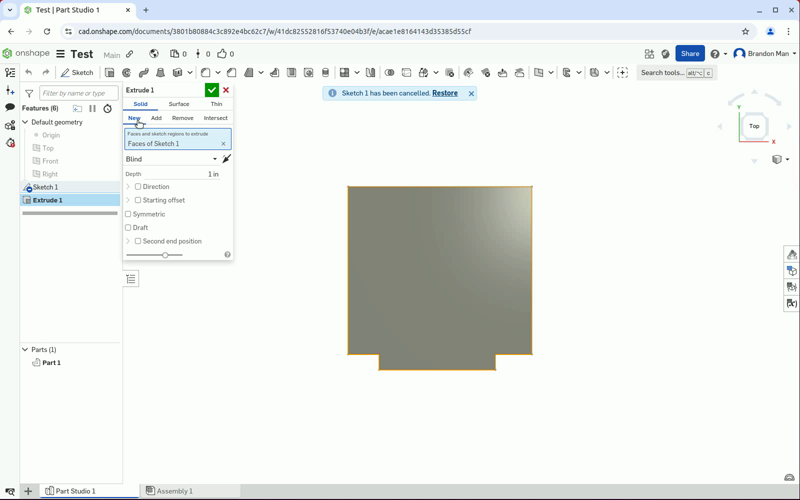
click(137, 120)
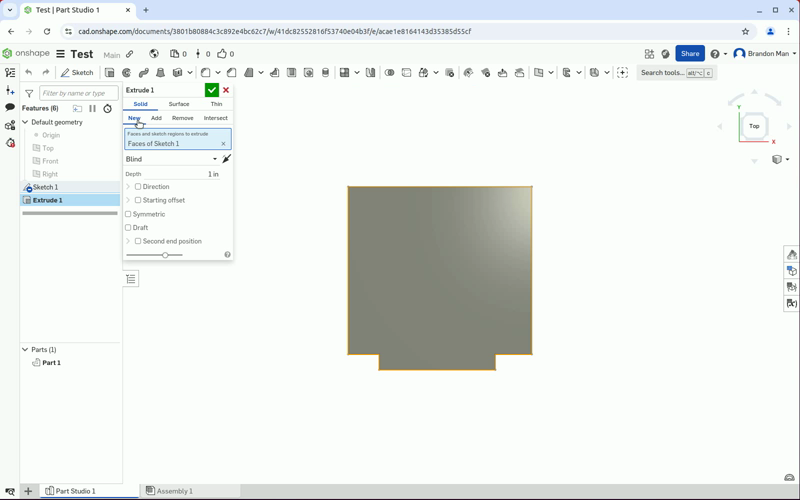
key(tab, 4)
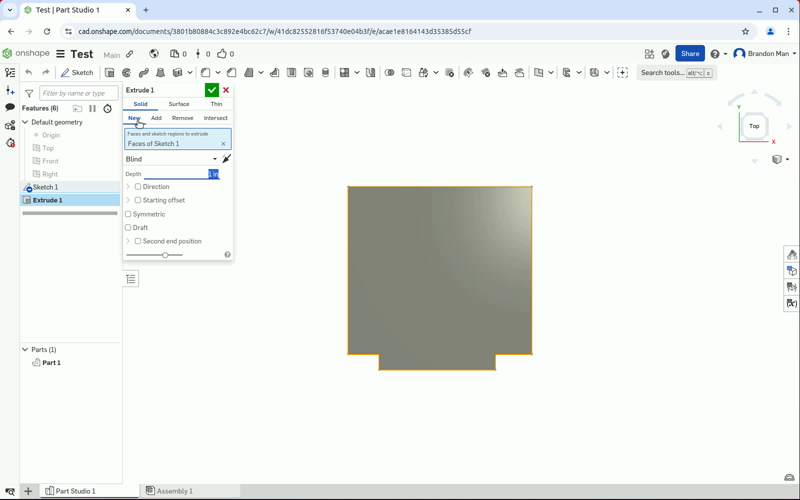
text(0.241)
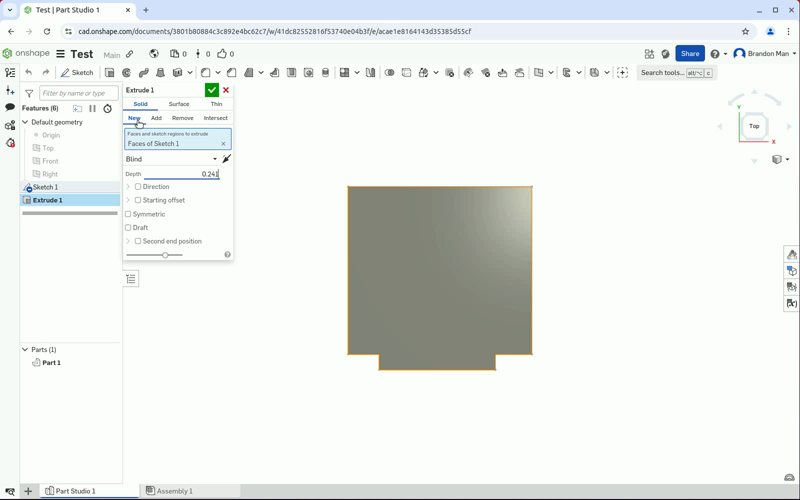
key(enter)
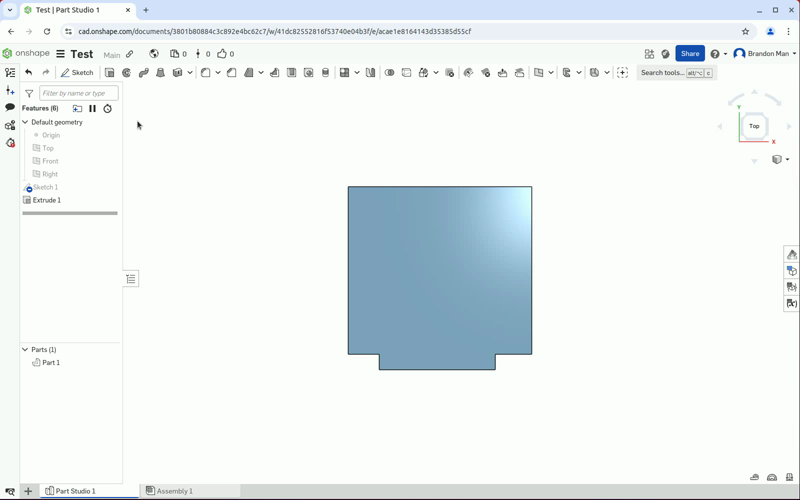
key(shift+h)
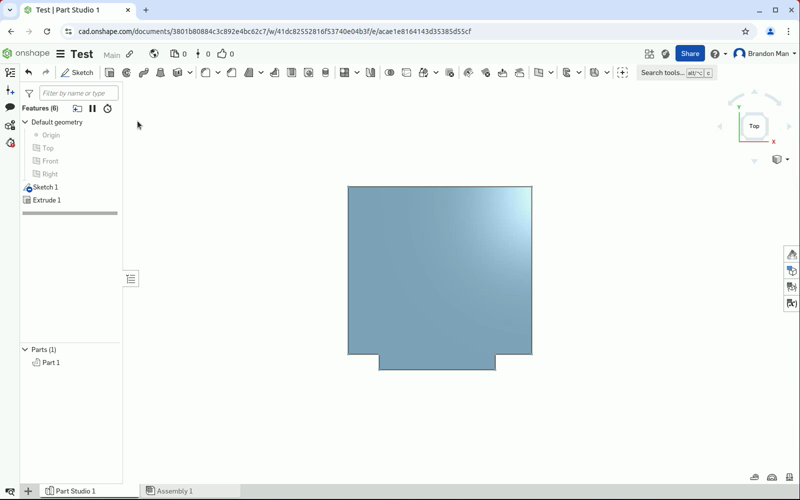
key(shift+h)
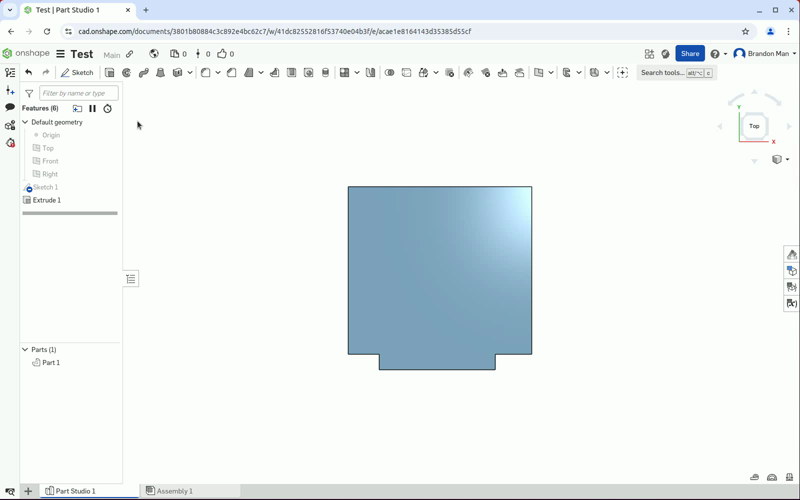
mouse_move(73, 189)
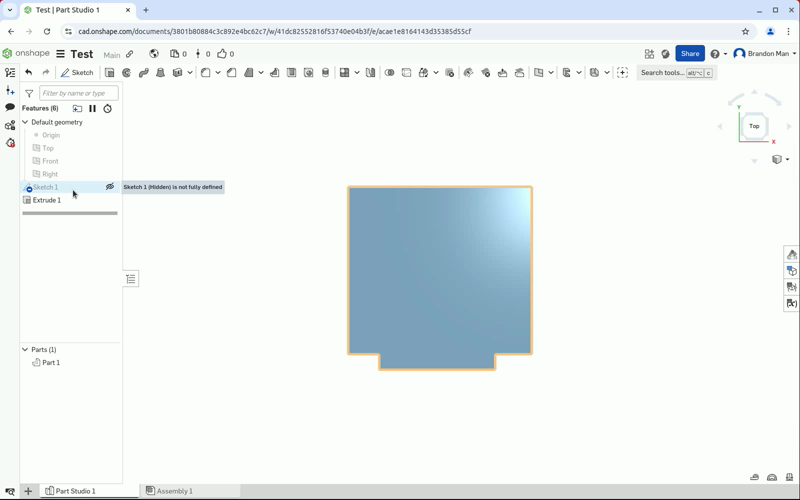
click(73, 189)
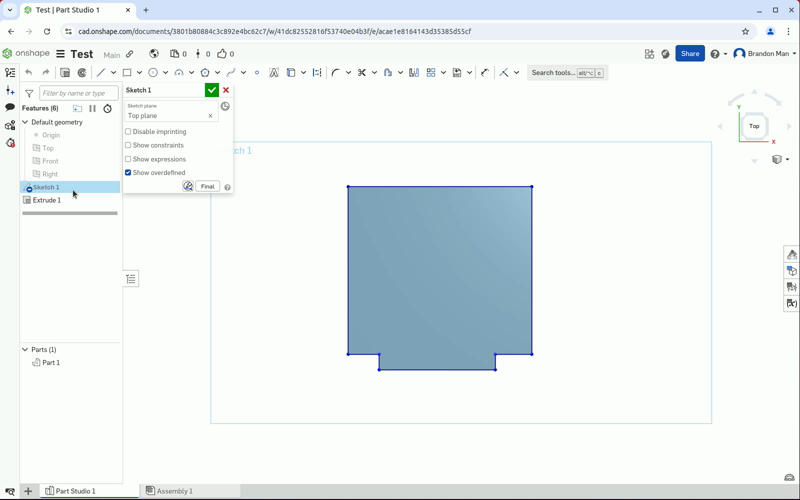
mouse_move(229, 92)
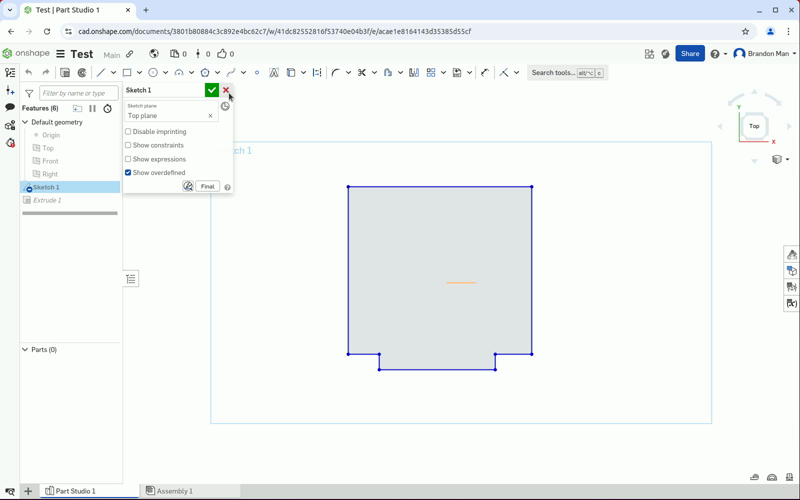
click(229, 92)
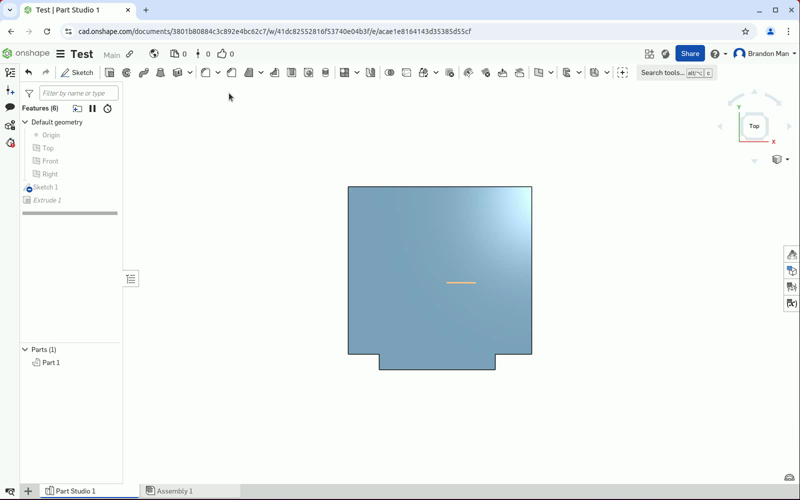
mouse_move(541, 75)
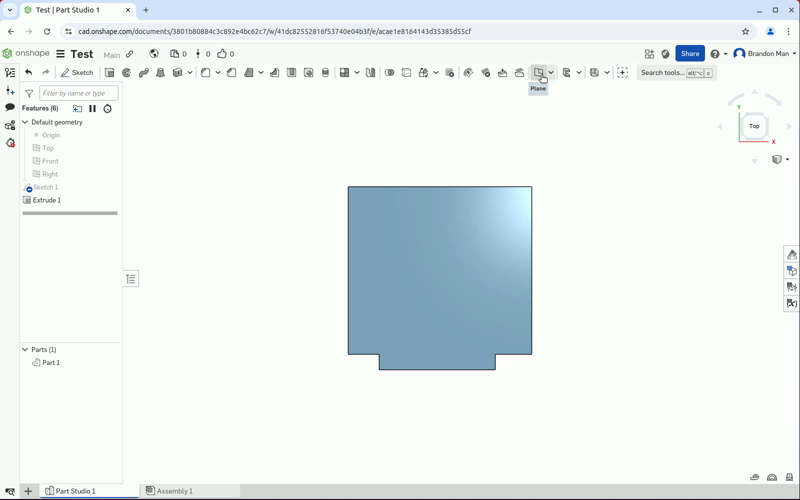
click(541, 75)
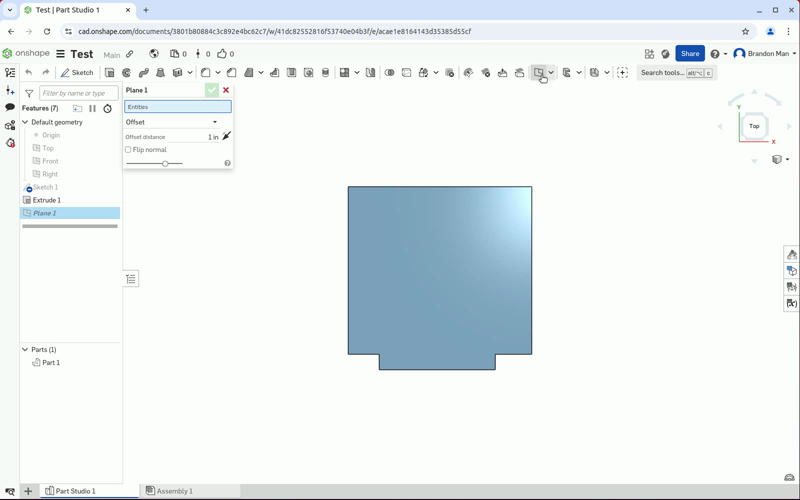
mouse_move(73, 150)
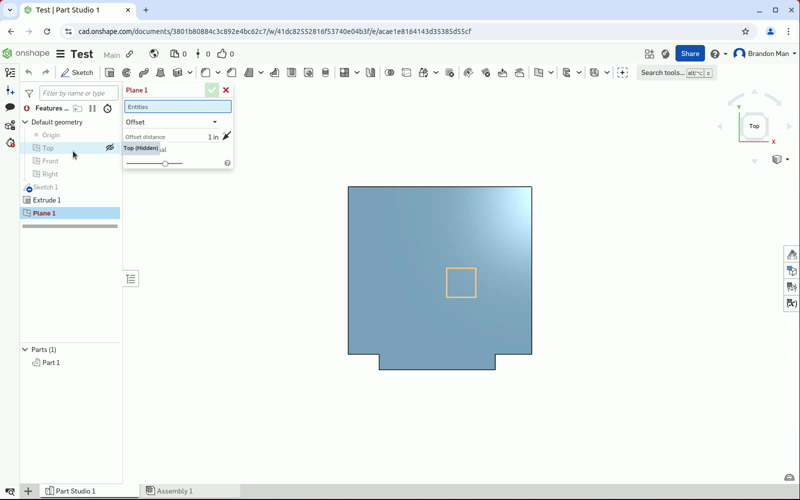
click(73, 150)
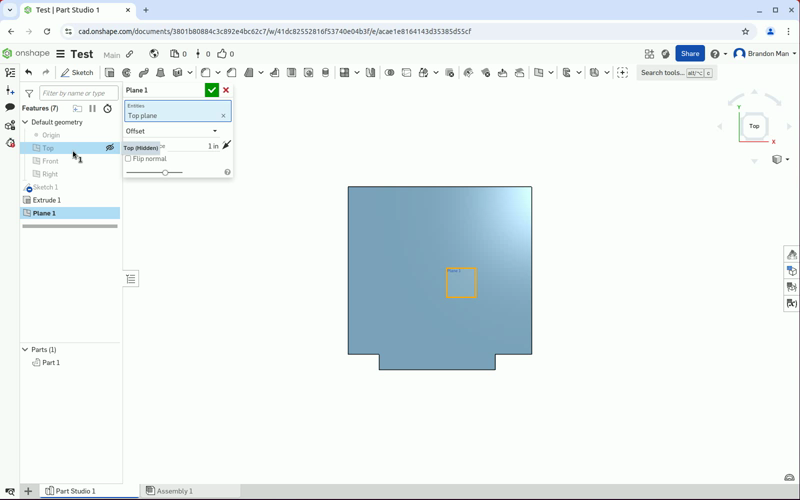
key(tab, 2)
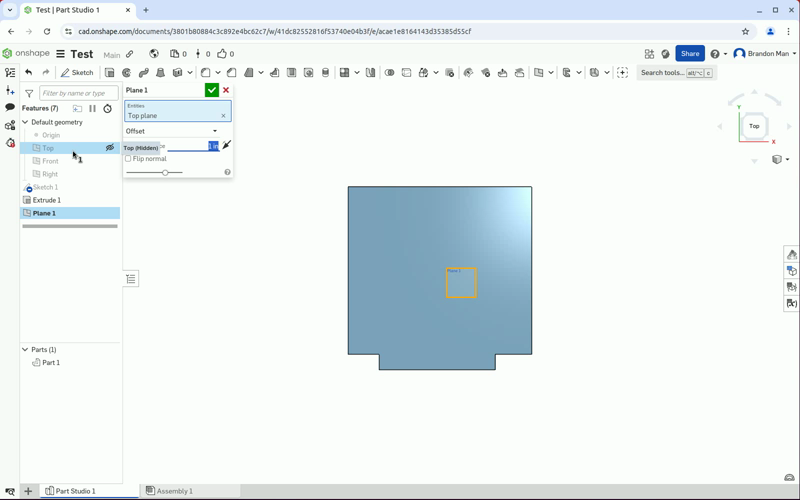
text(0.246)
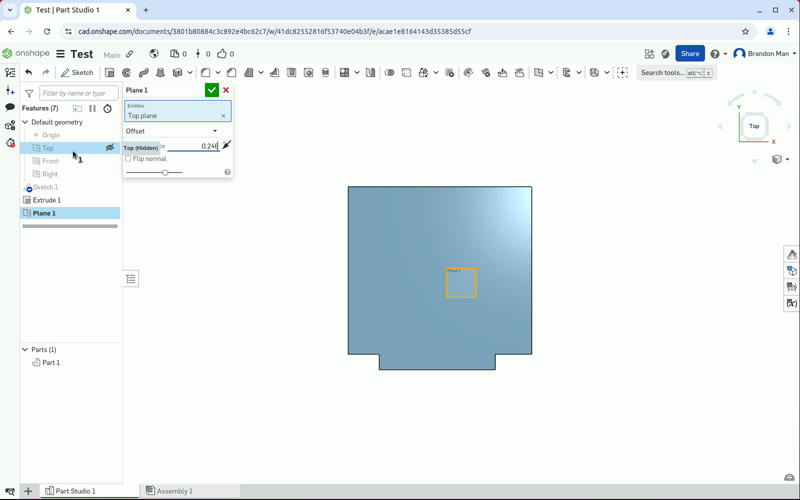
key(enter, 2)
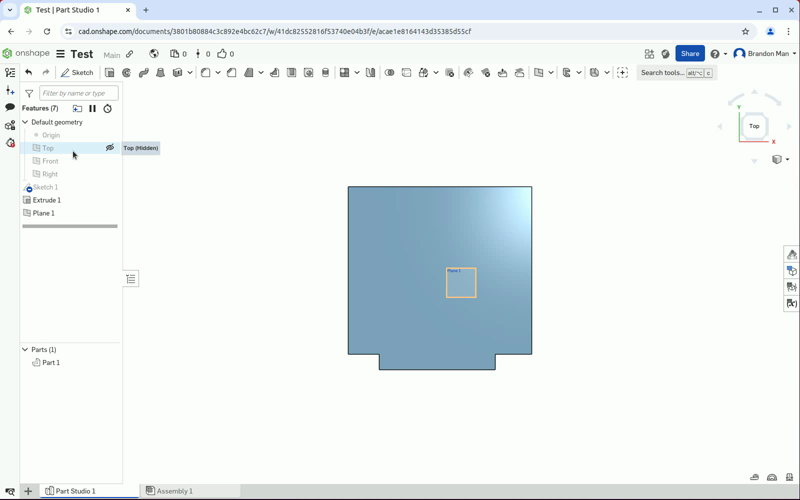
key(shift+s)
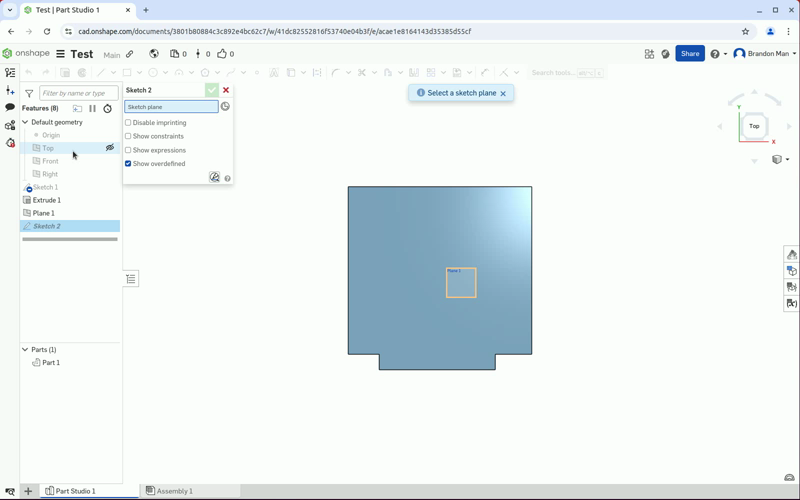
mouse_move(73, 215)
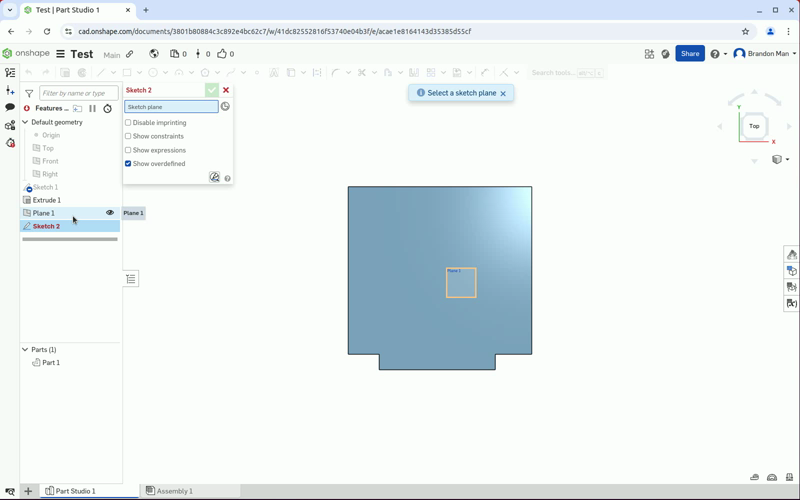
click(73, 215)
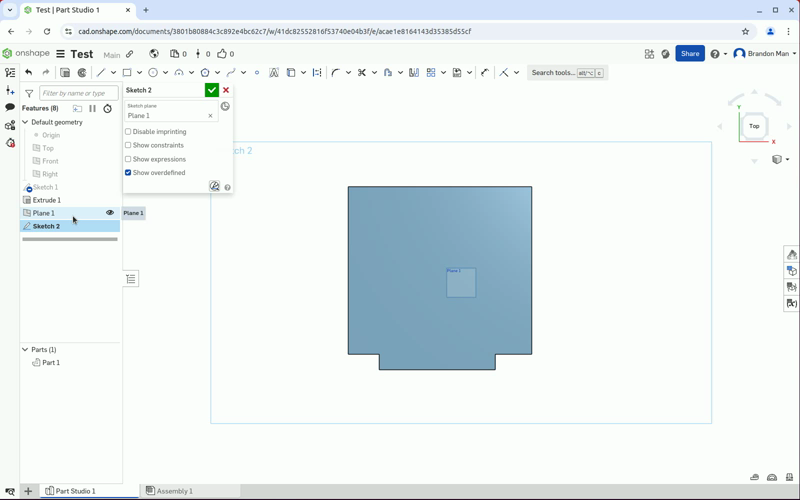
mouse_move(73, 352)
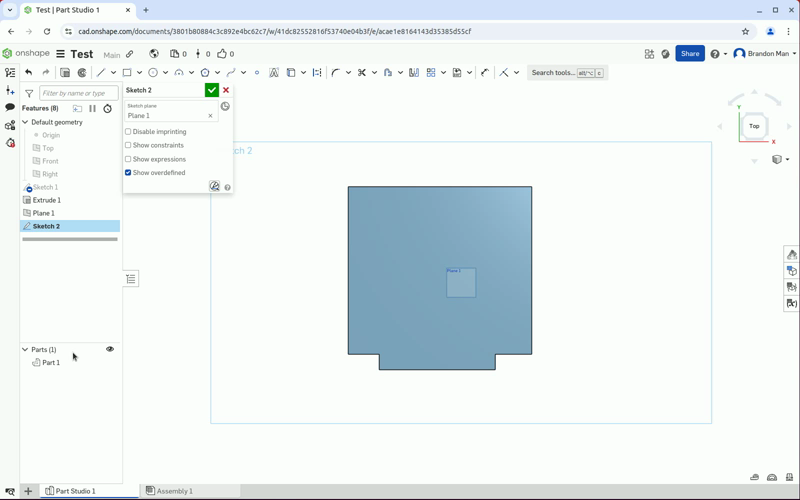
key(y)
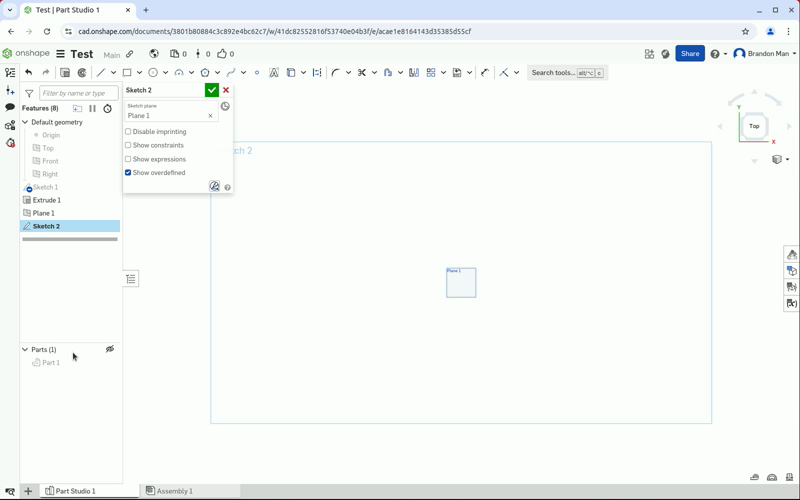
key(l)
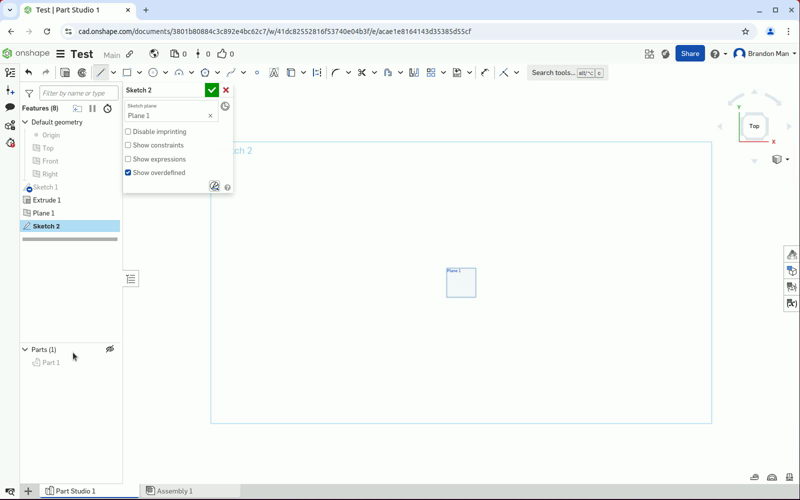
key_down(shift)
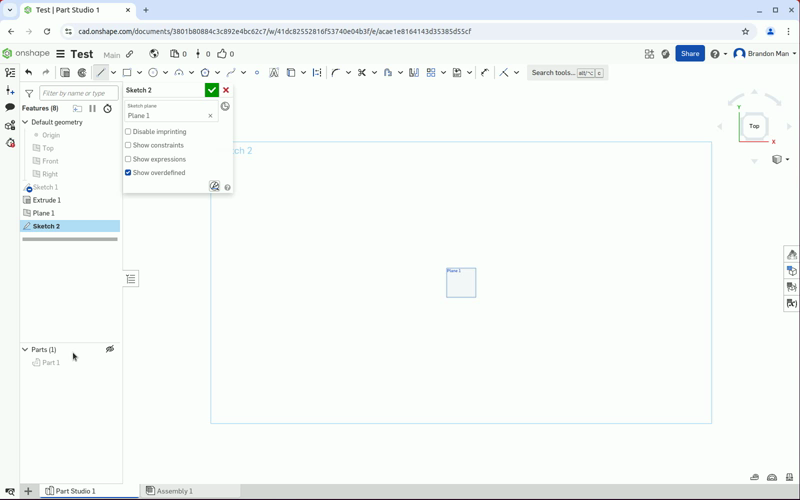
mouse_move(457, 334)
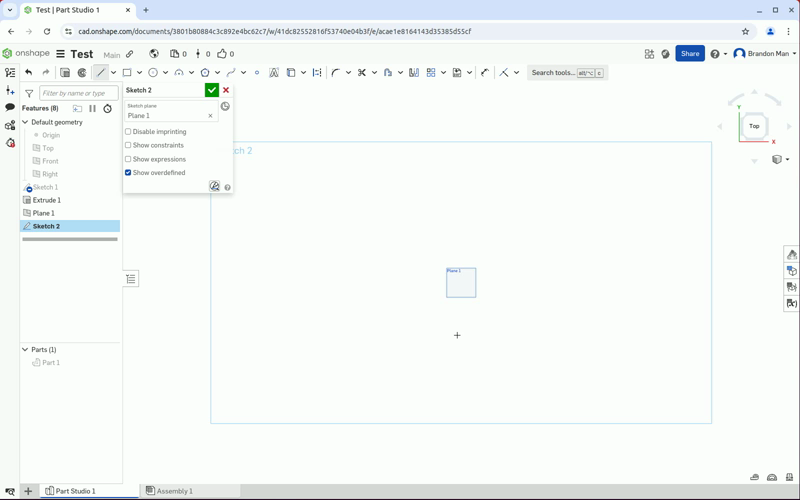
click(457, 334)
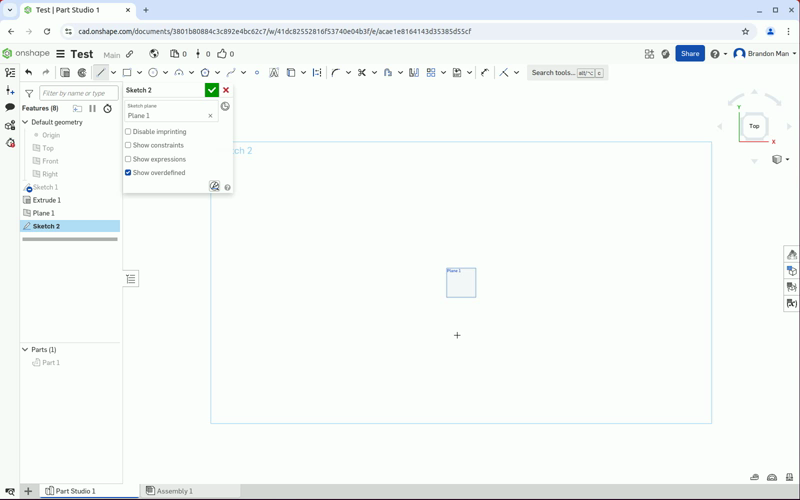
key_up(shift)
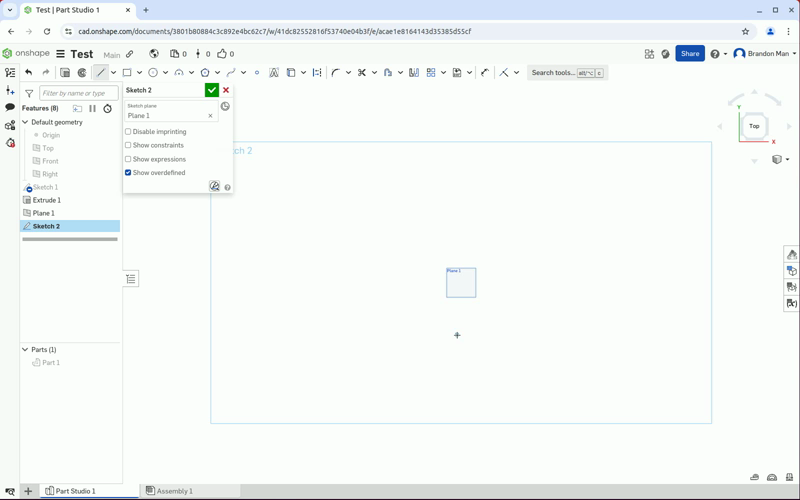
key_down(shift)
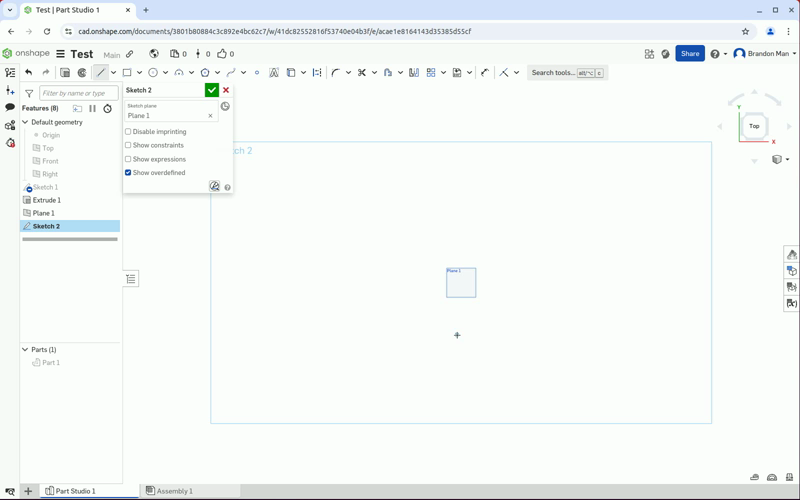
mouse_move(487, 334)
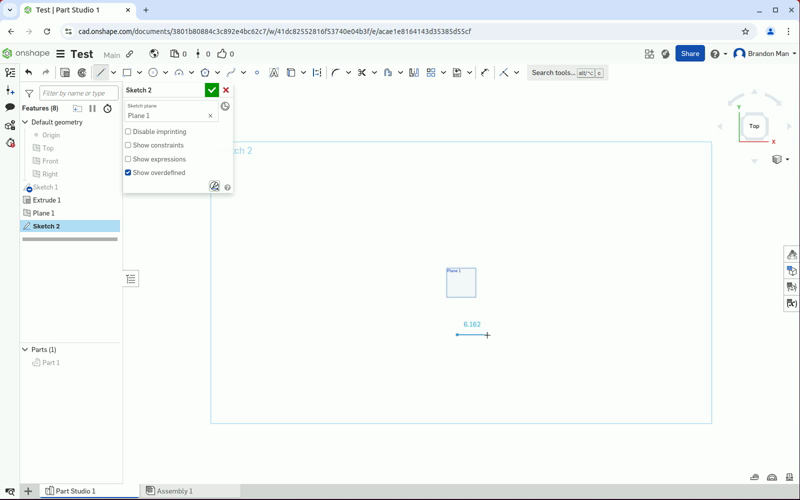
mouse_move(494, 334)
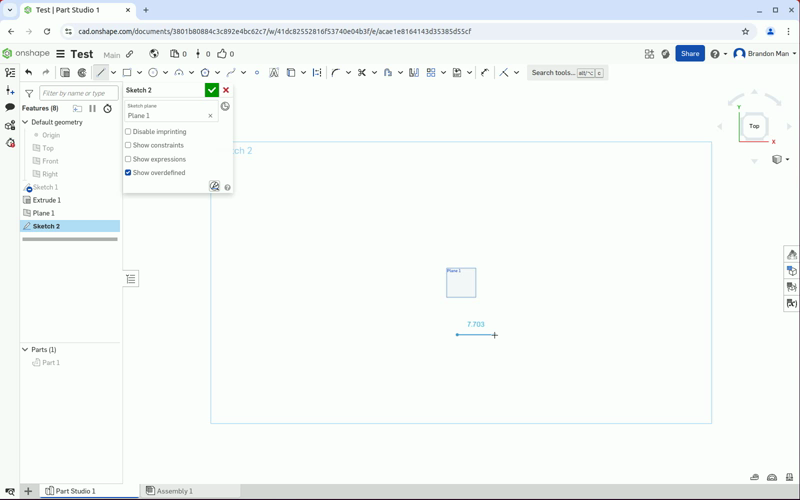
click(494, 334)
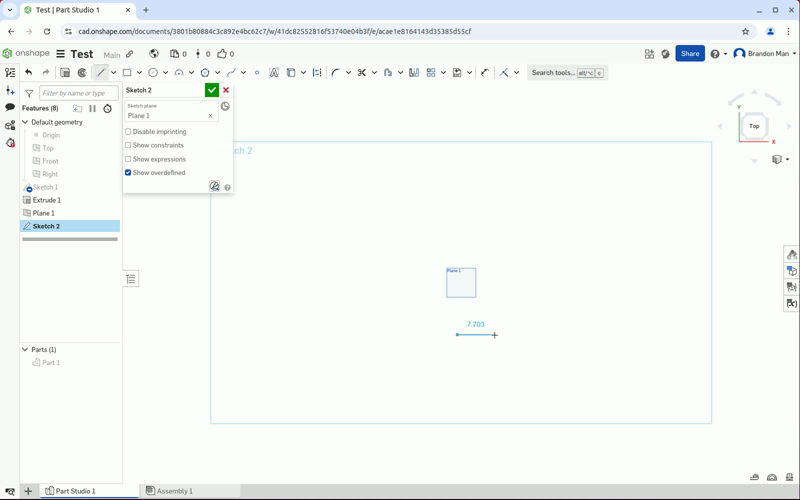
key_up(shift)
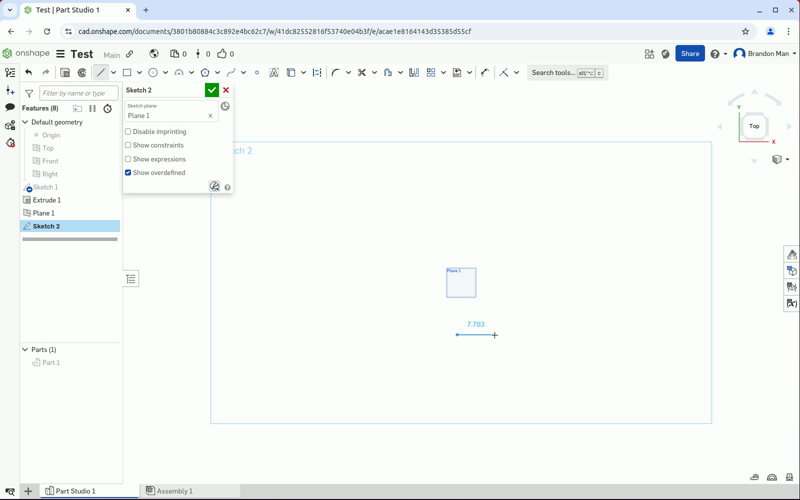
key_down(shift)
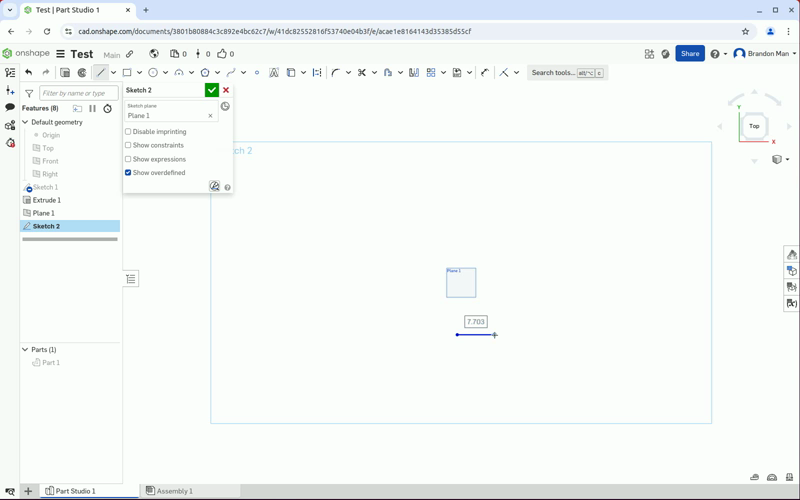
mouse_move(494, 238)
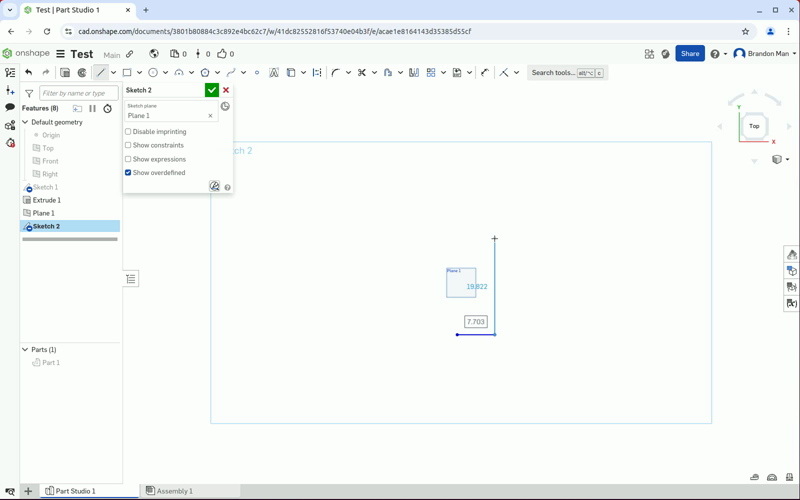
click(494, 238)
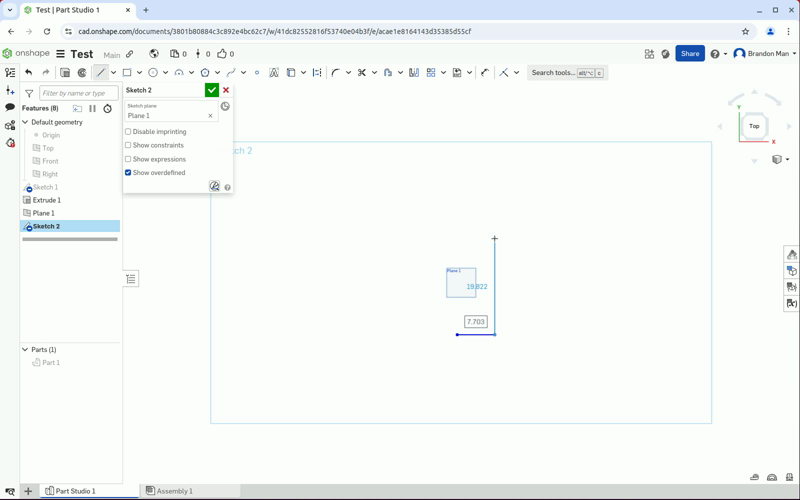
key_up(shift)
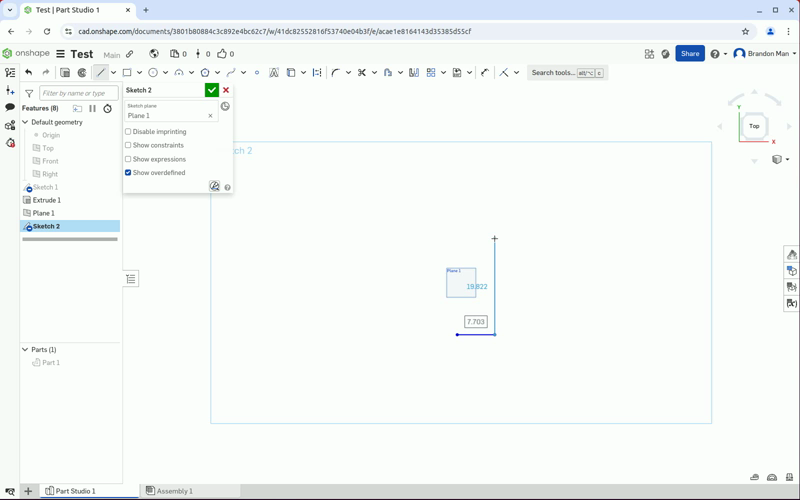
key_down(shift)
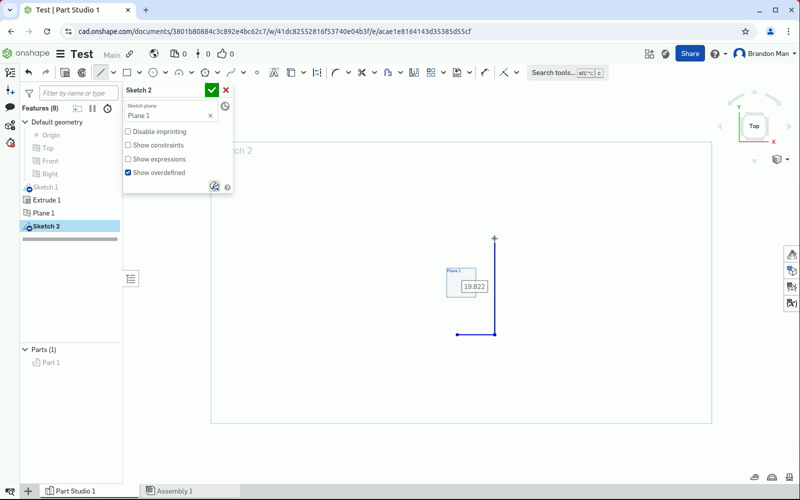
mouse_move(524, 238)
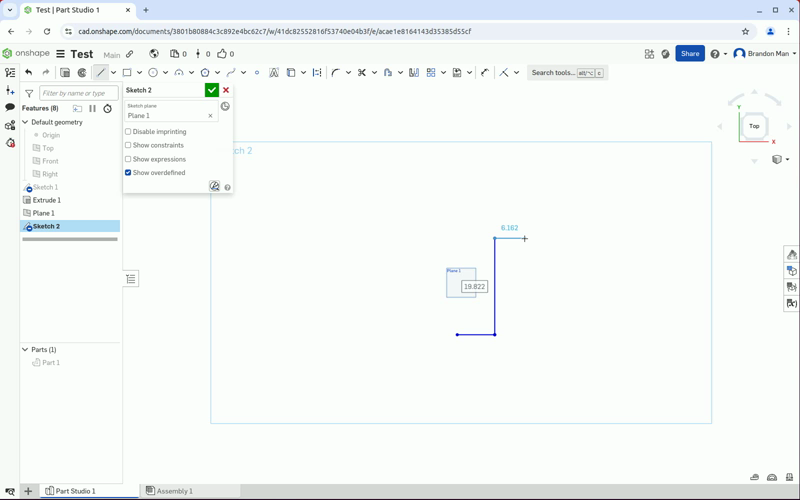
mouse_move(457, 238)
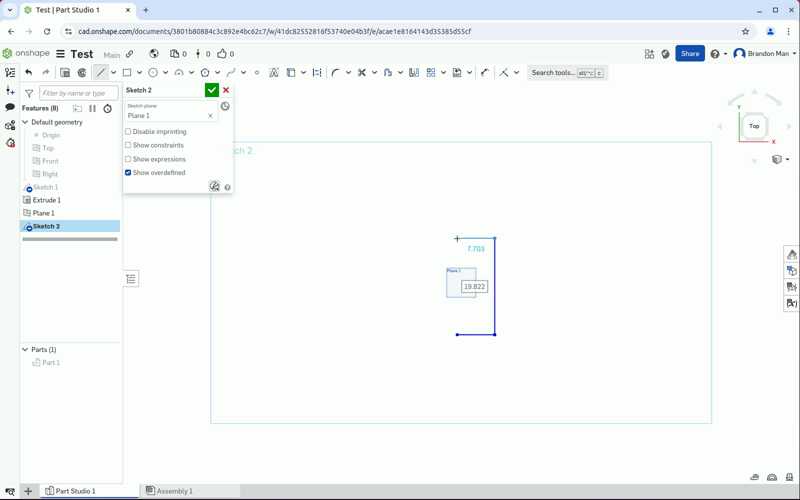
click(457, 238)
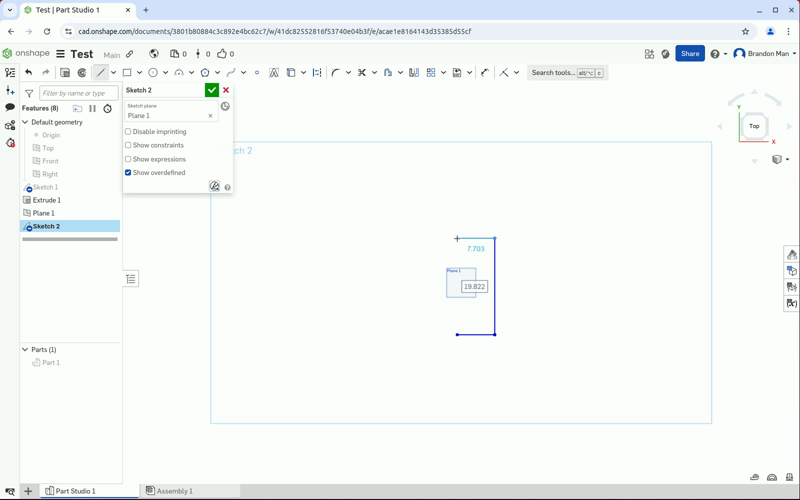
key_up(shift)
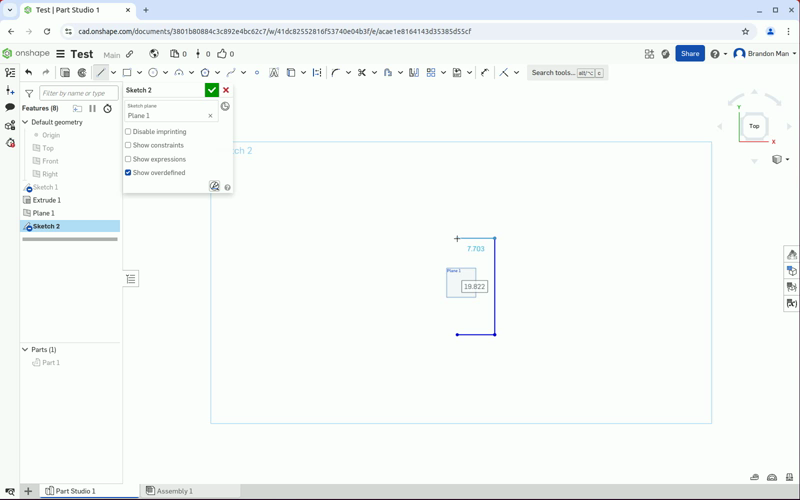
key_down(shift)
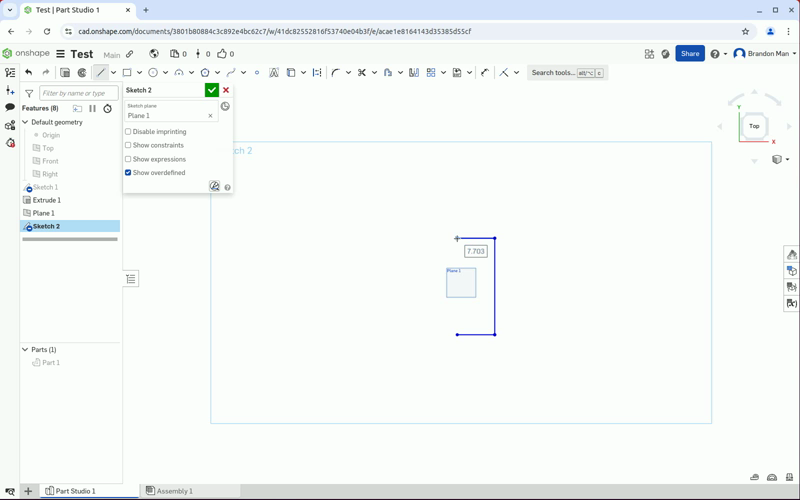
mouse_move(457, 334)
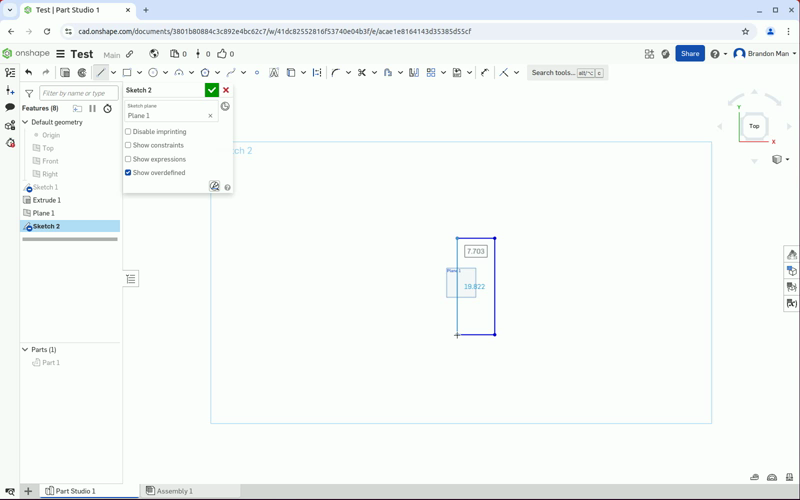
key_up(shift)
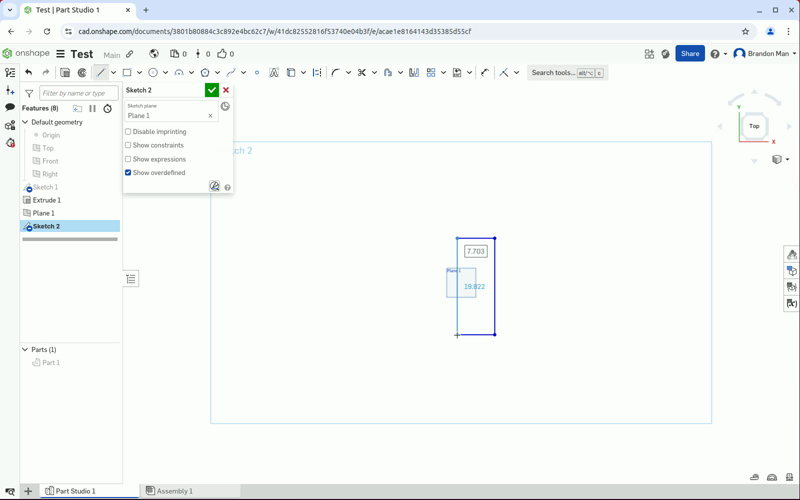
click(457, 334)
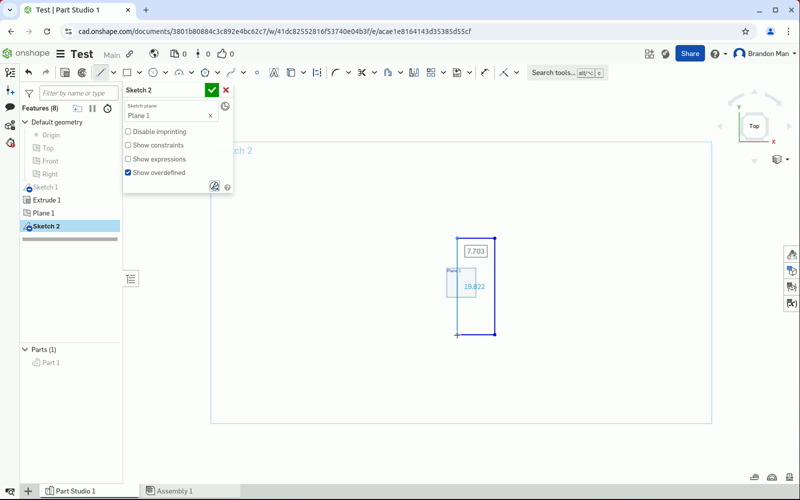
key(esc)
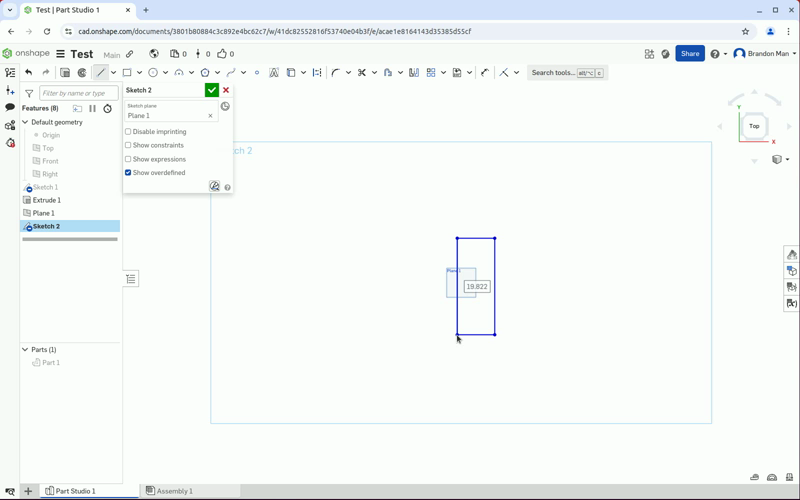
mouse_move(467, 249)
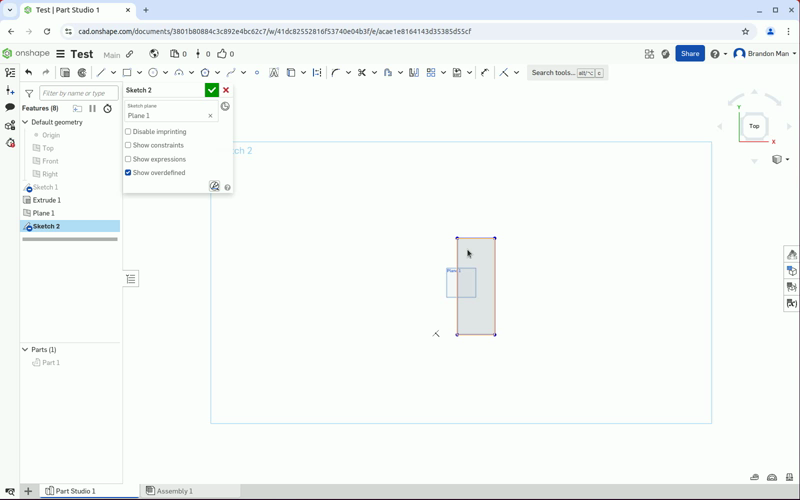
click(467, 249)
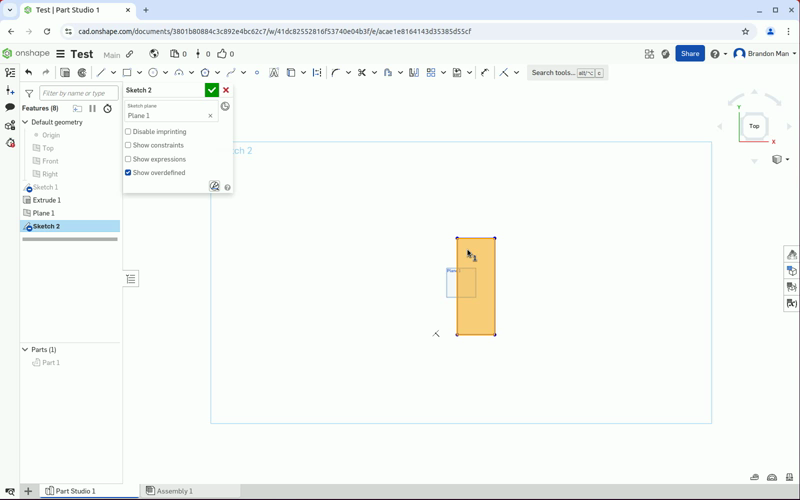
mouse_move(73, 352)
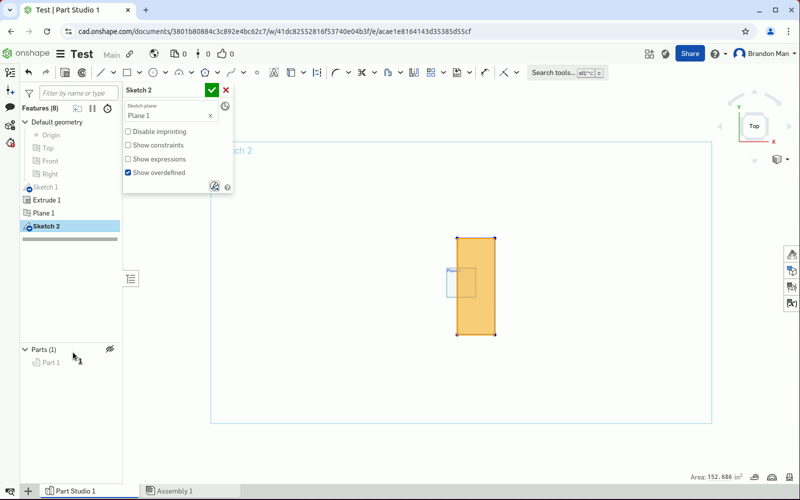
key(shift+y)
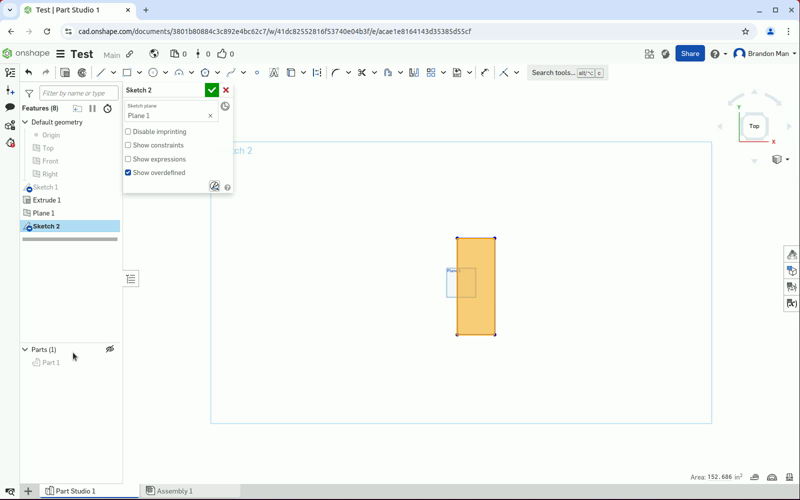
key(shift+e)
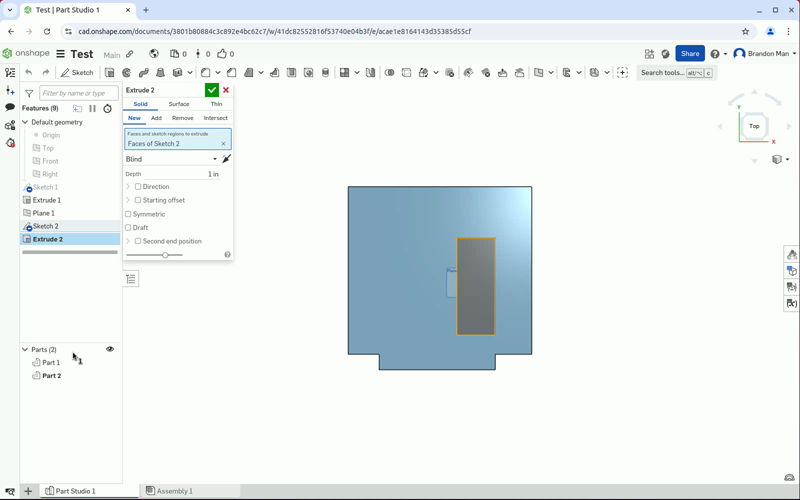
mouse_move(143, 106)
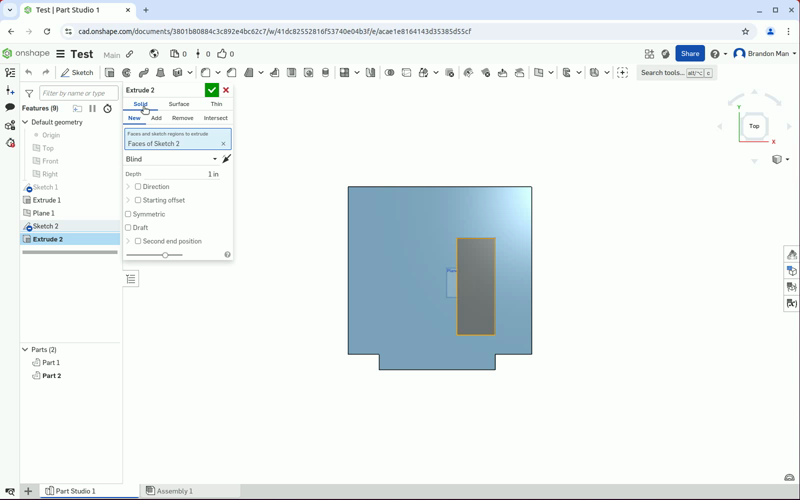
click(143, 106)
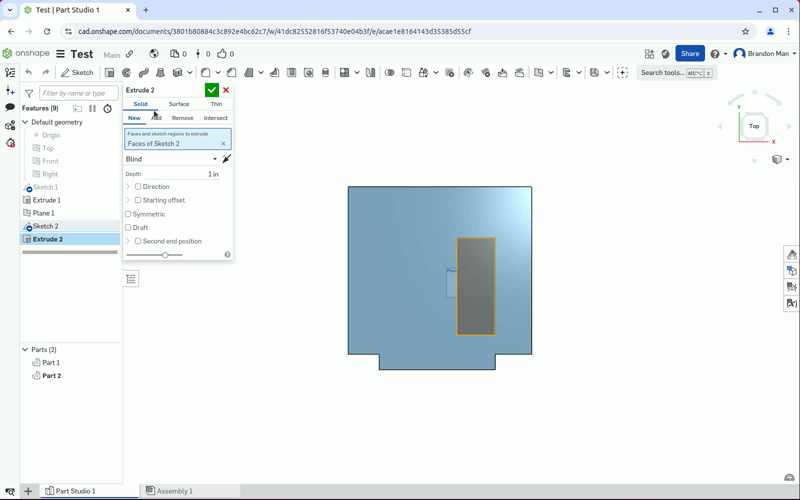
mouse_move(186, 120)
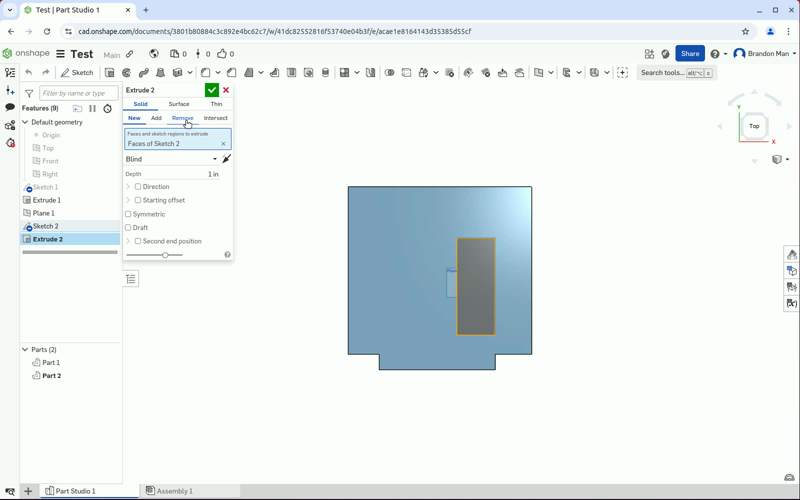
click(186, 120)
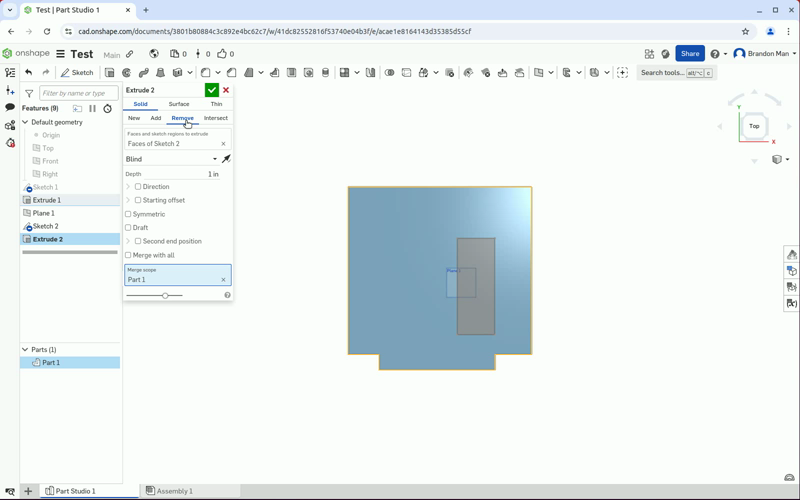
key(tab, 4)
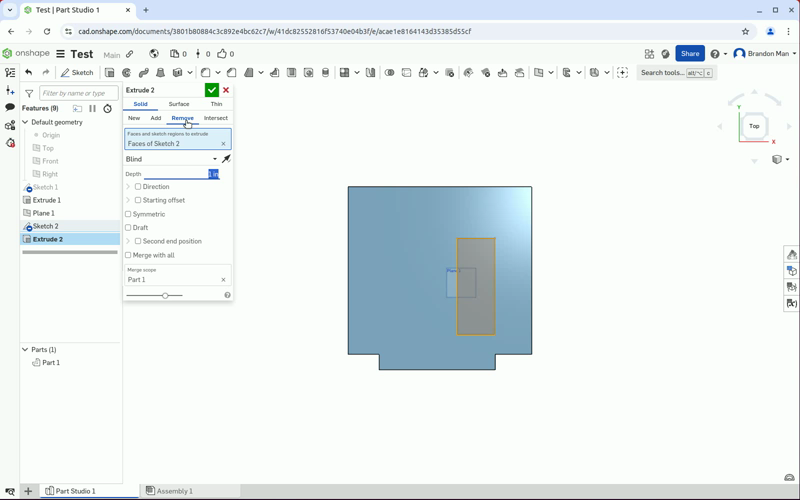
text(0.241)
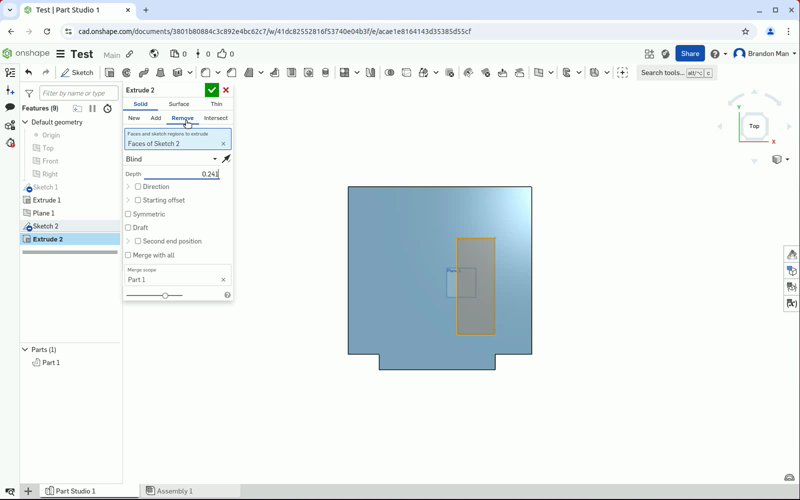
key(tab, 6)
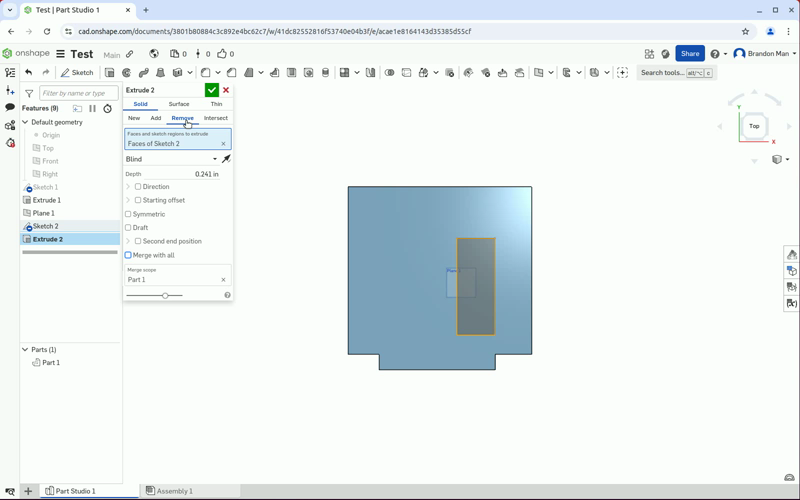
key(space)
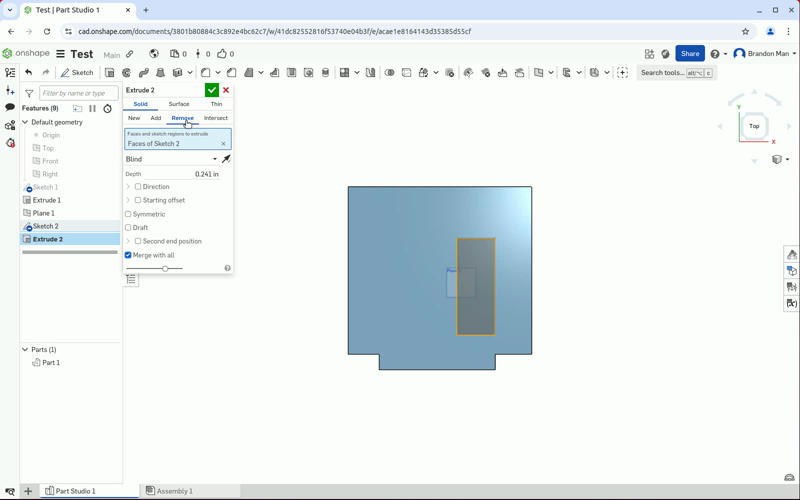
key(enter)
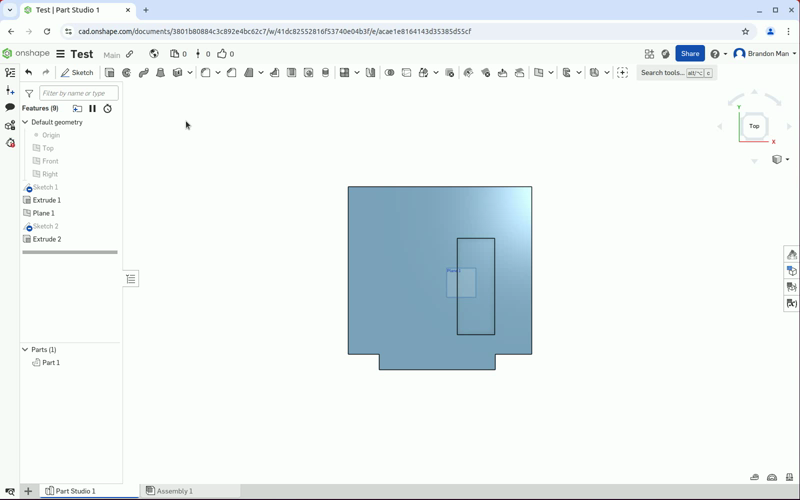
key(shift+h)
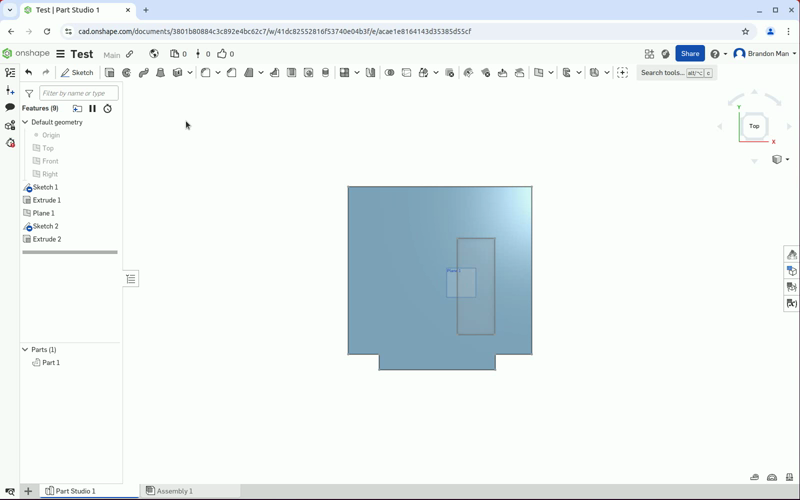
key(shift+h)
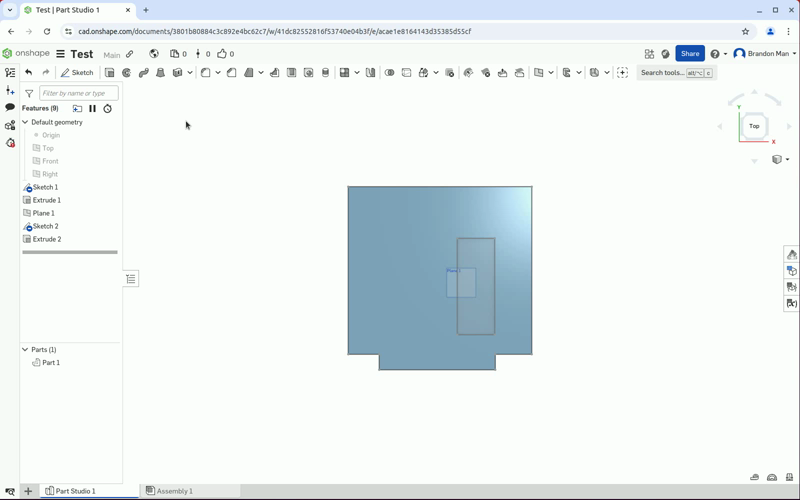
key(shift+7)
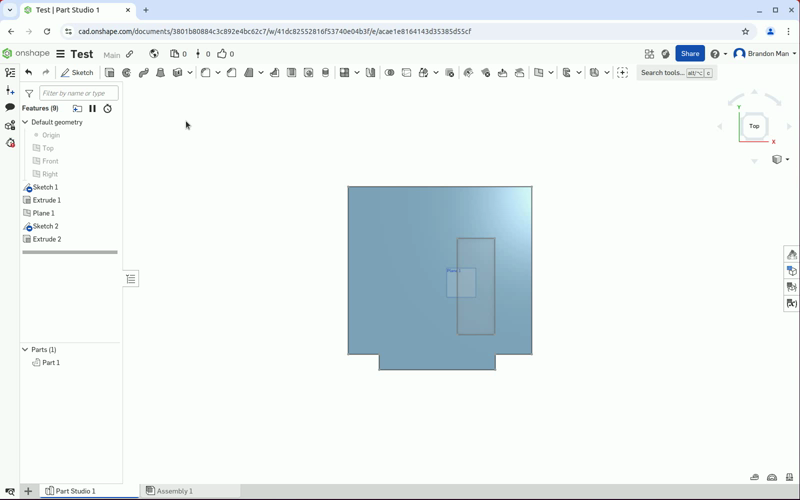
key(up, 3)
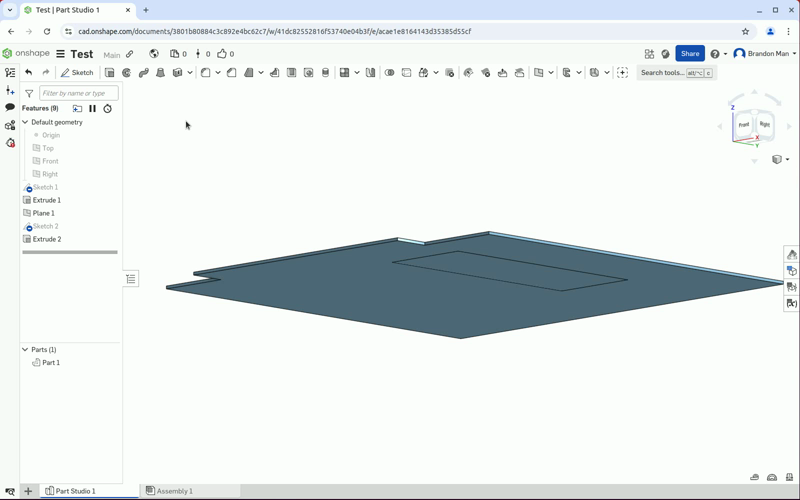
key(left, 3)
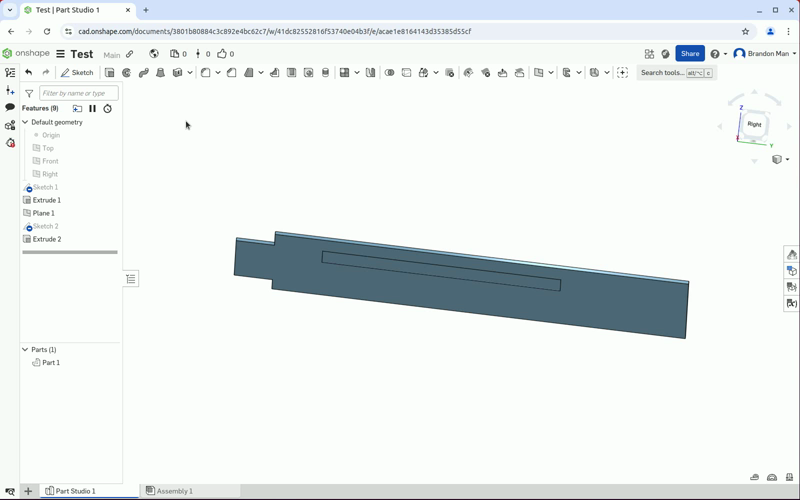
key(right, 3)
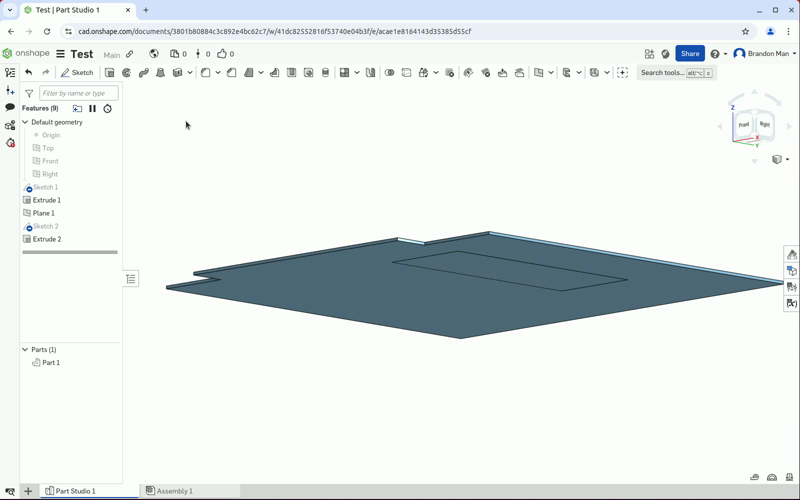
key(down, 3)
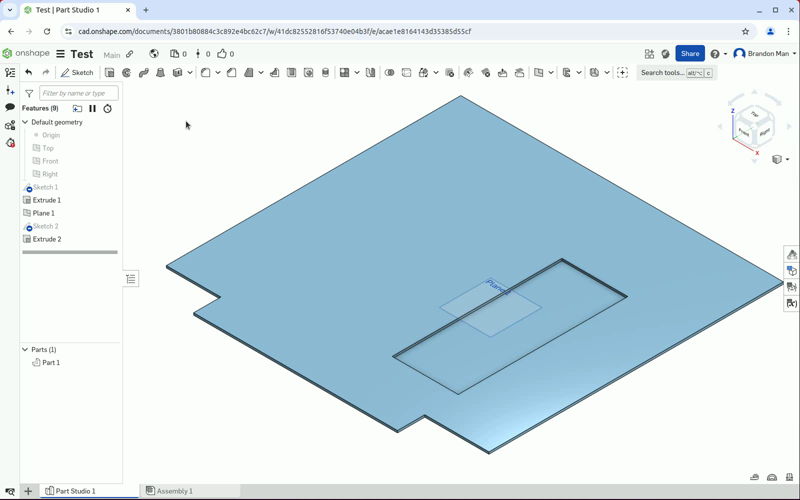
mouse_move(73, 189)
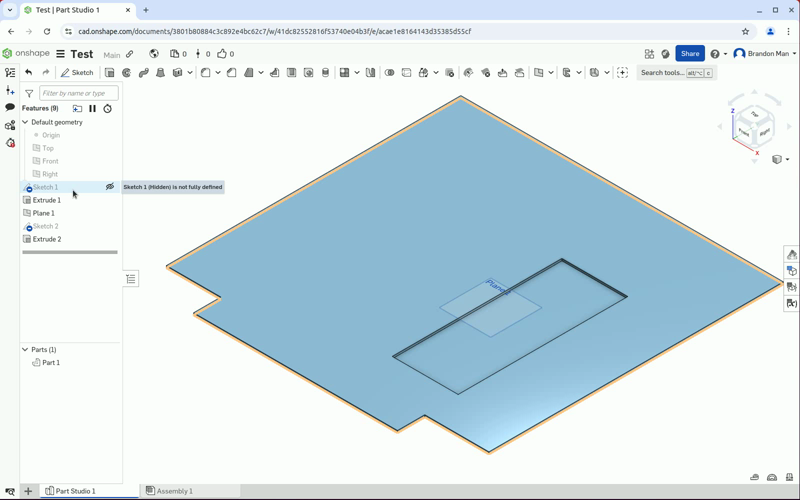
click(73, 189)